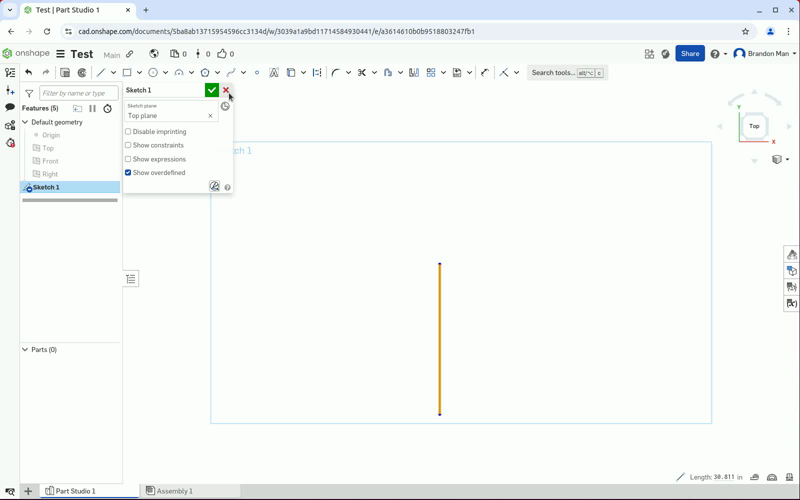
key(shift+h)
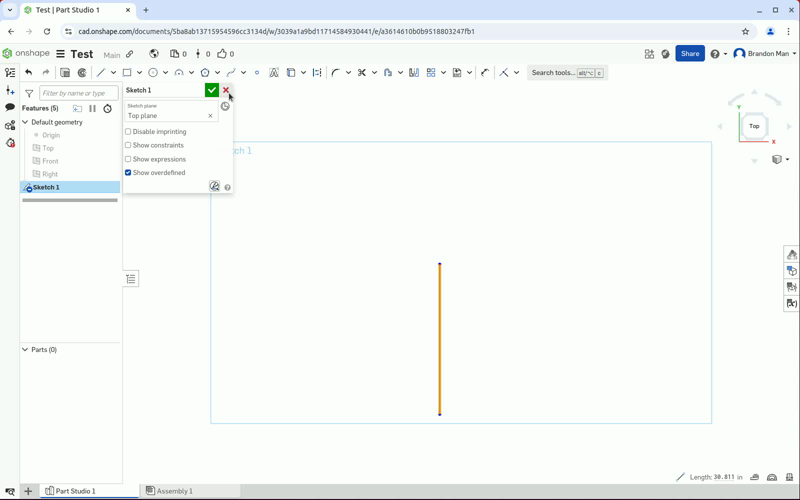
key(shift+s)
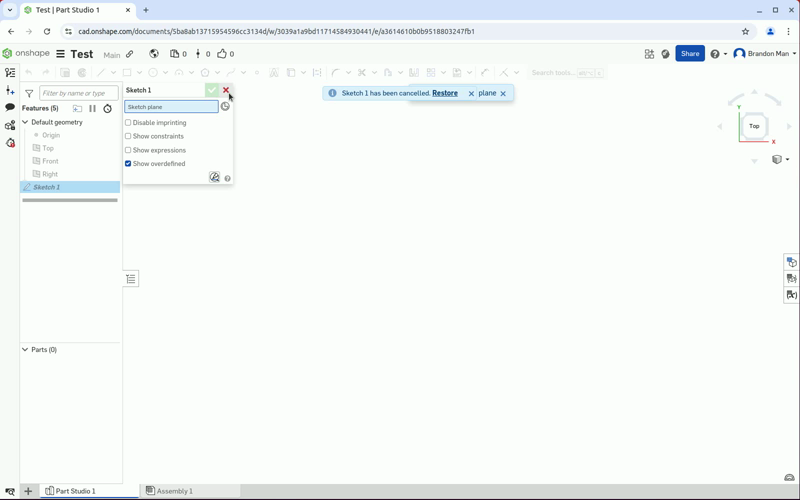
mouse_move(73, 150)
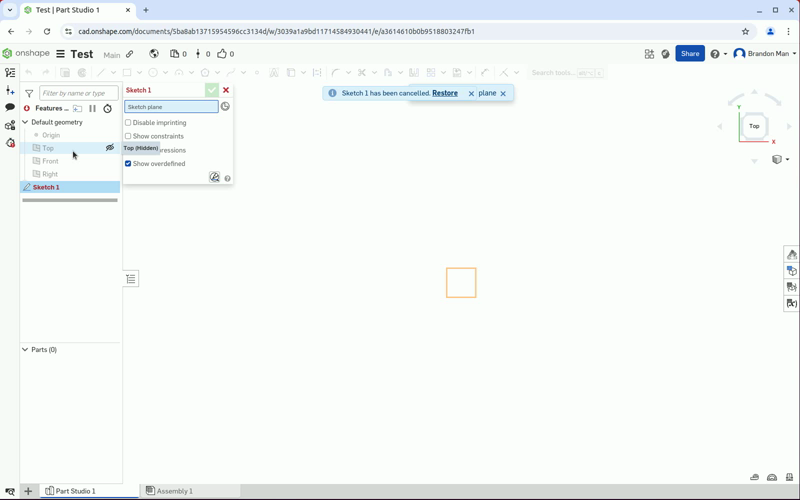
click(73, 150)
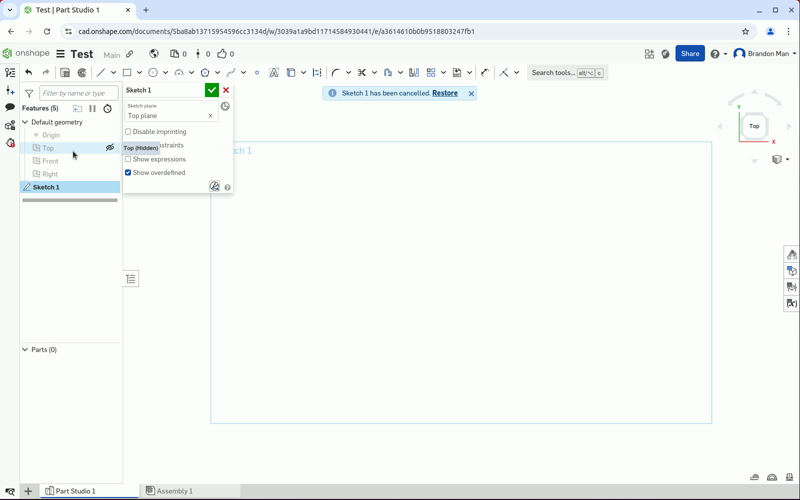
mouse_move(73, 352)
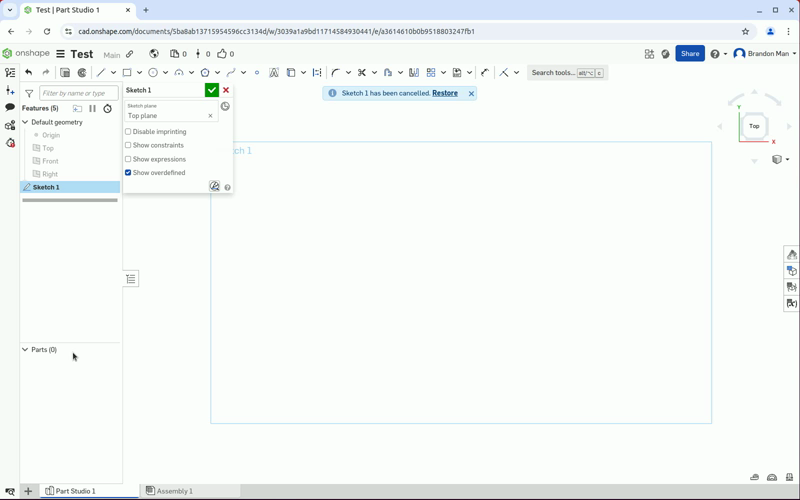
key(y)
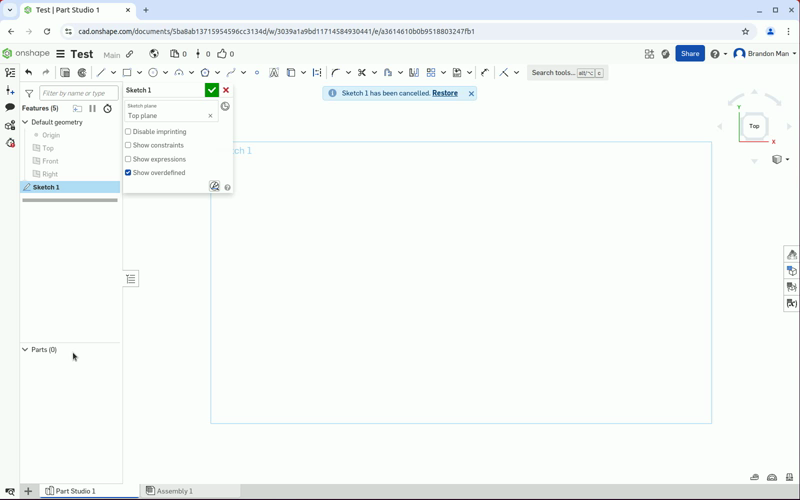
key(l)
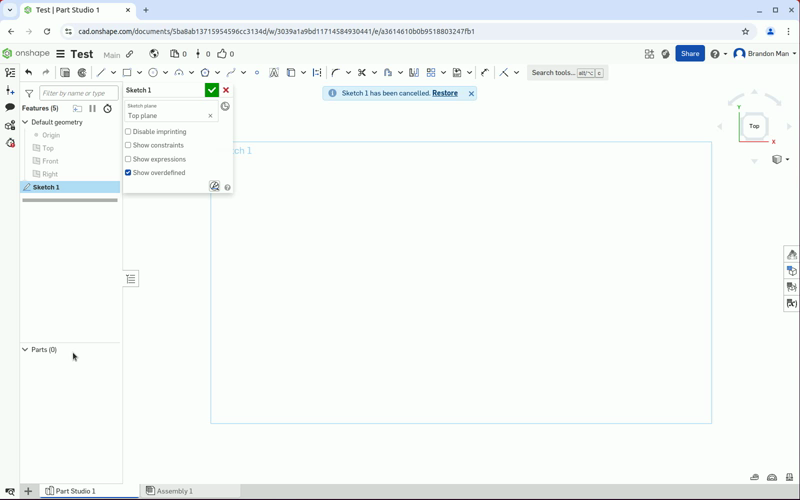
key_down(shift)
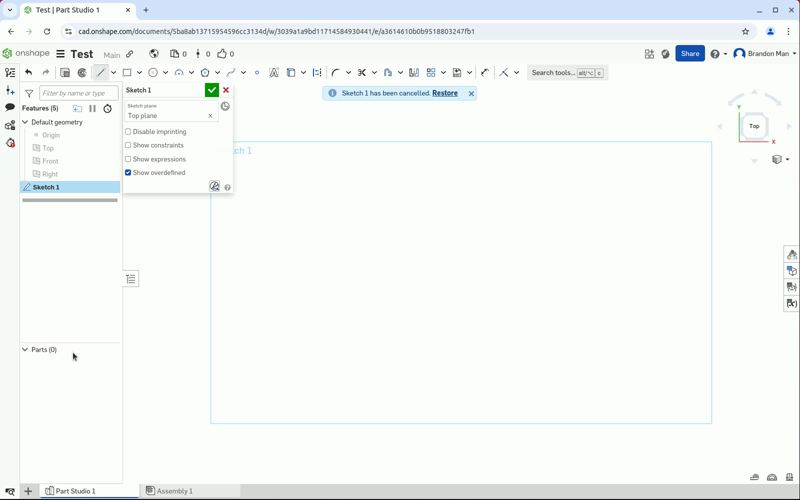
mouse_move(460, 282)
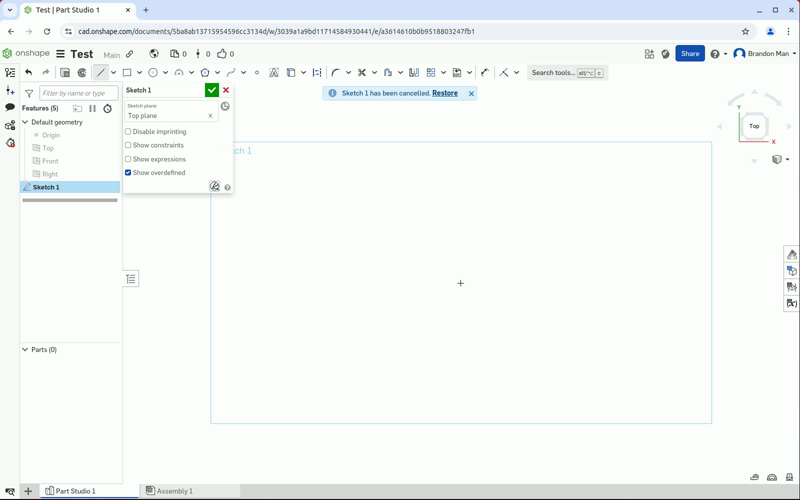
click(460, 282)
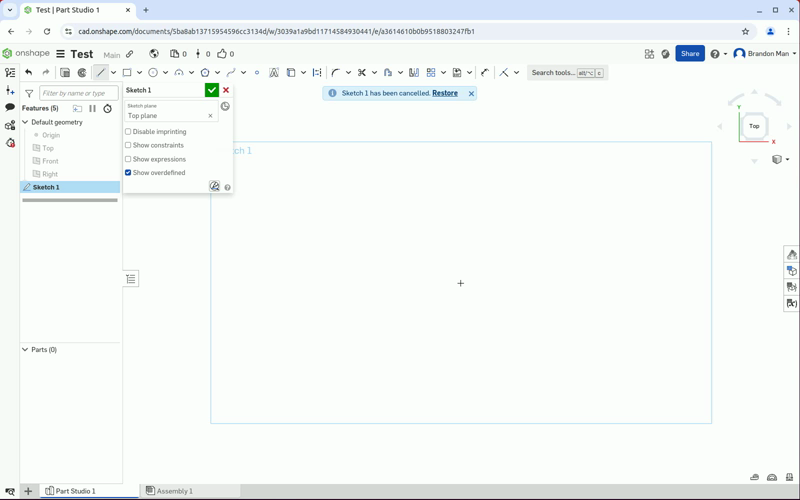
key_up(shift)
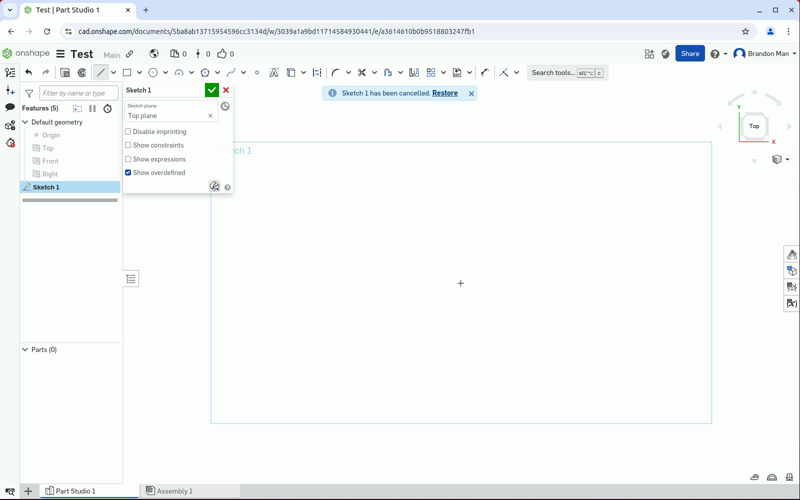
key_down(shift)
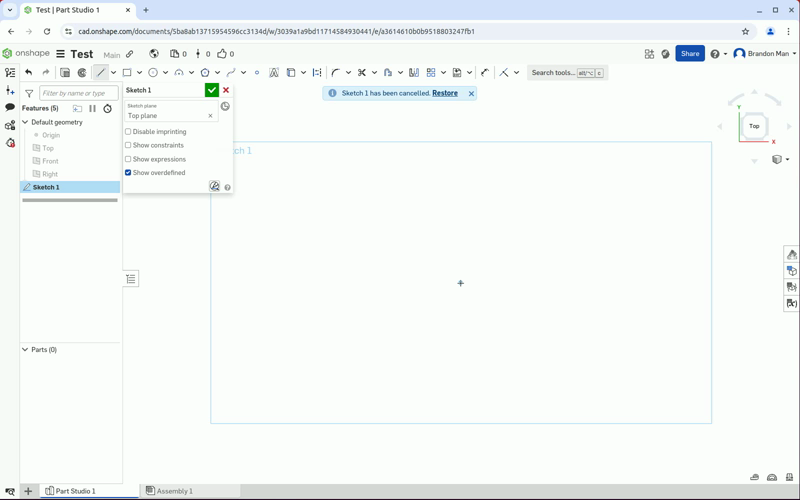
mouse_move(573, 339)
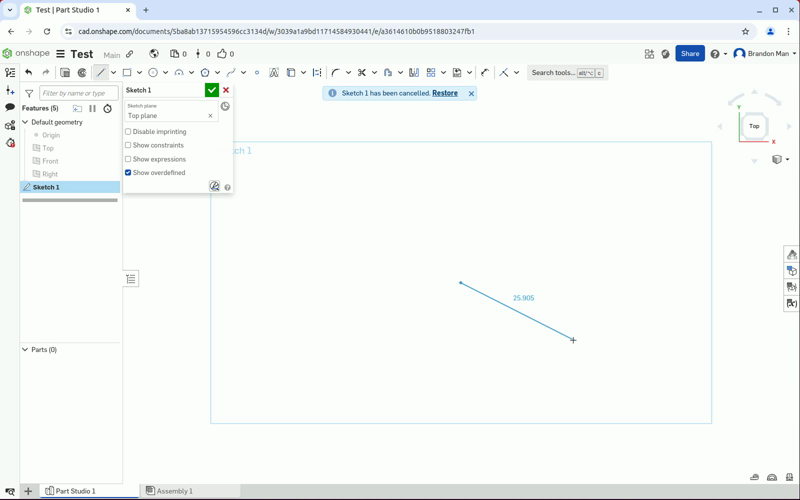
click(573, 339)
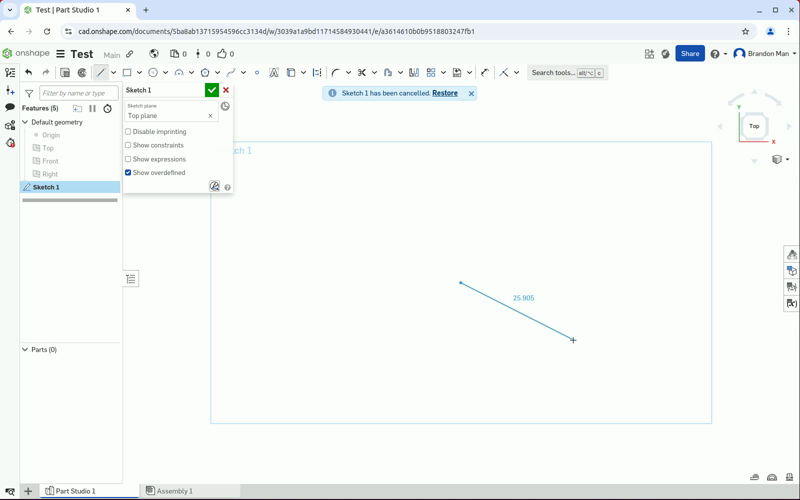
key_up(shift)
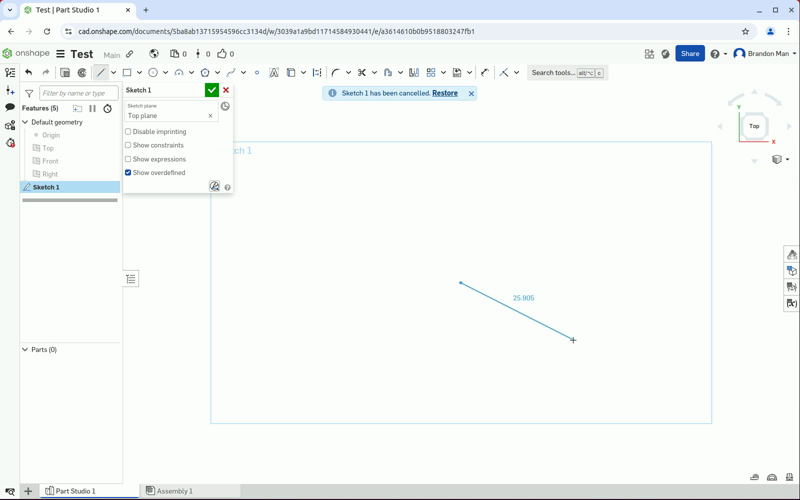
key_down(shift)
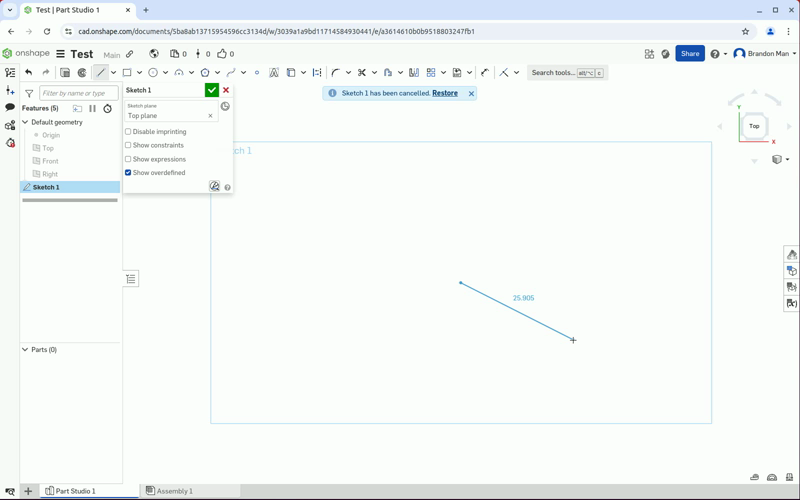
mouse_move(573, 226)
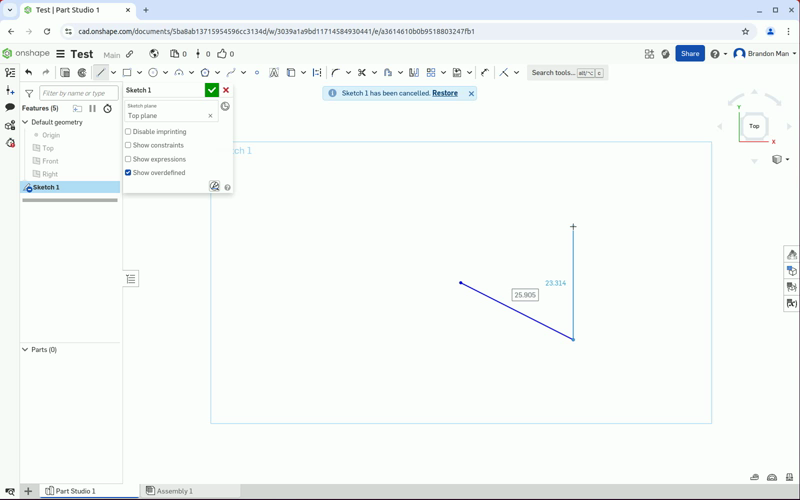
click(573, 226)
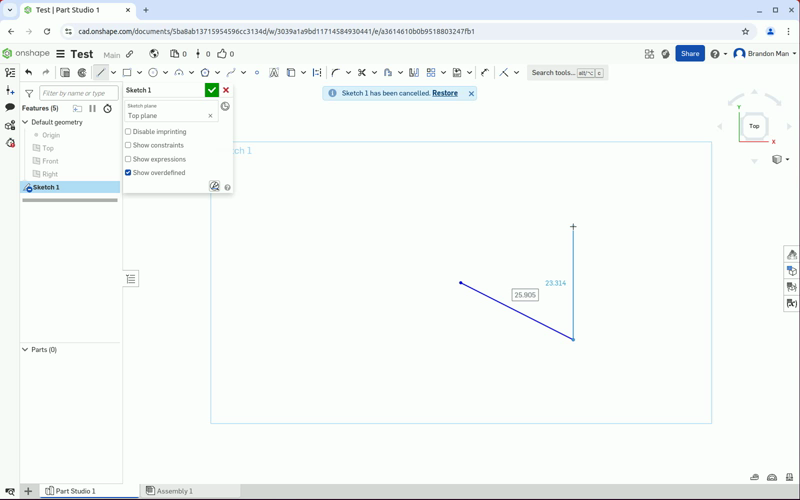
key_up(shift)
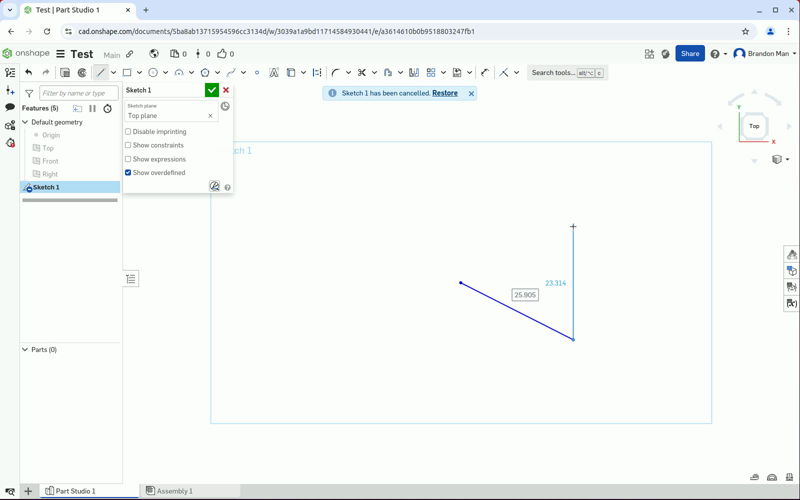
key_down(shift)
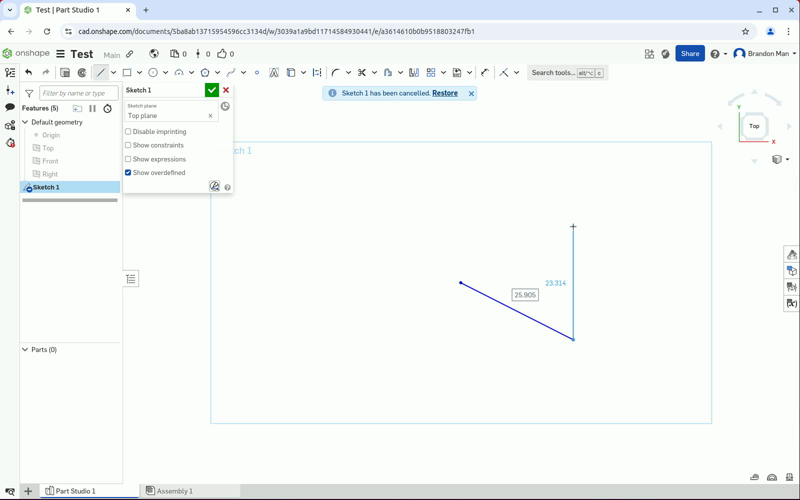
mouse_move(460, 226)
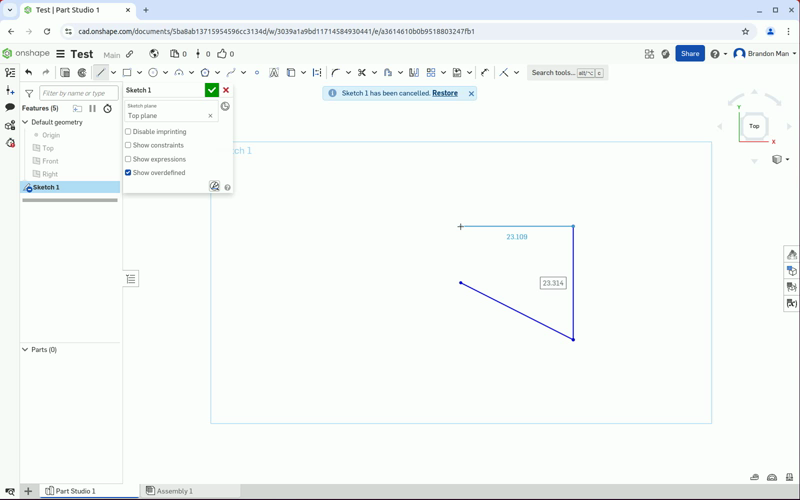
click(460, 226)
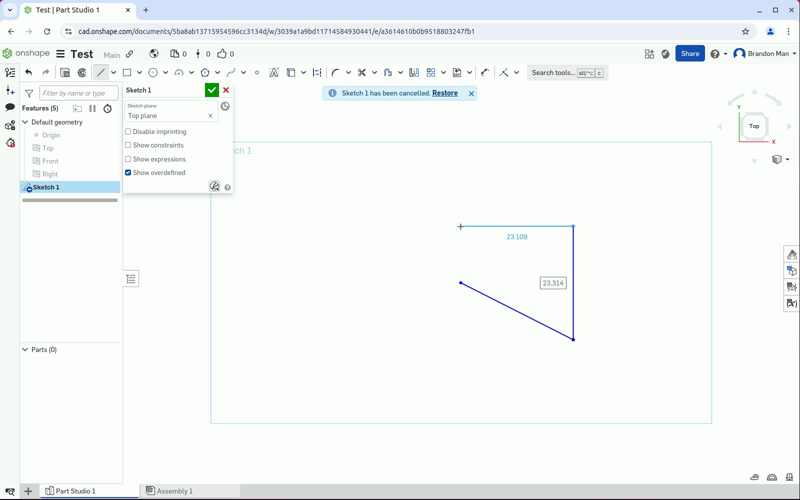
key_up(shift)
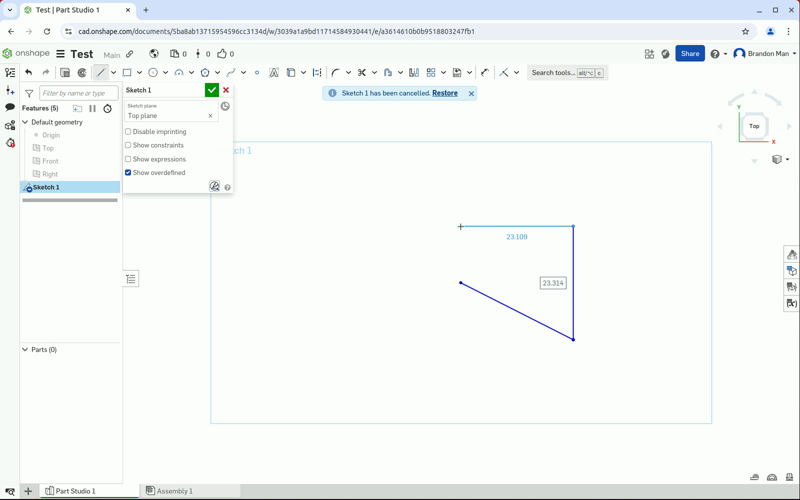
mouse_move(490, 226)
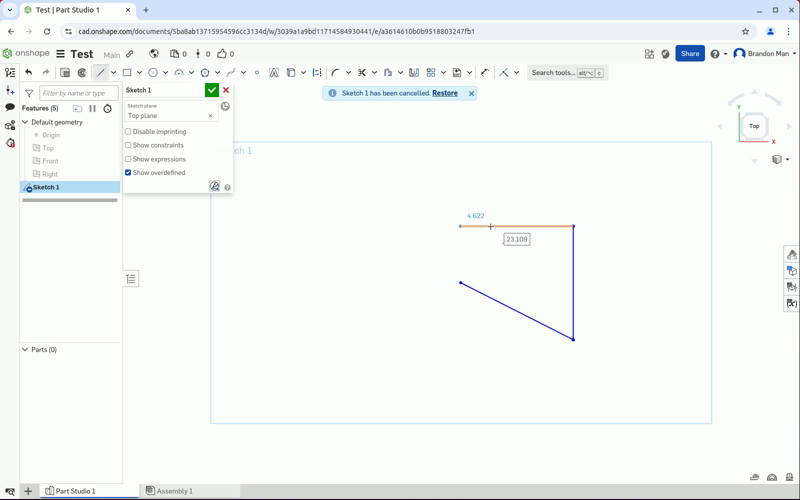
key_down(shift)
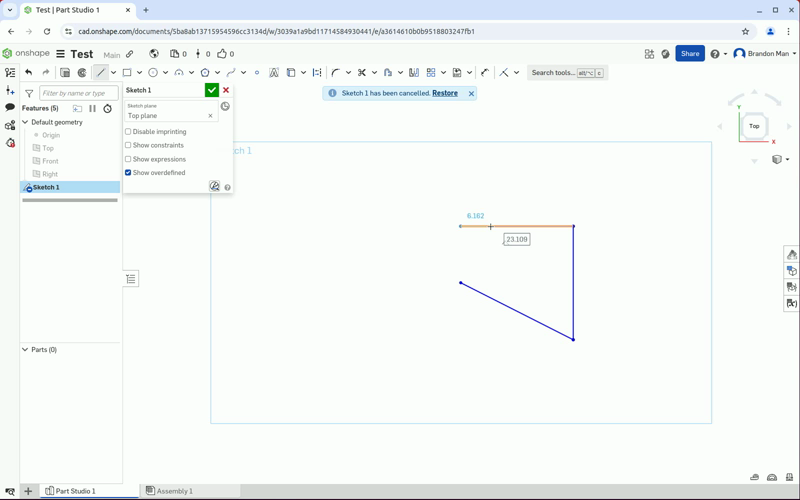
mouse_move(460, 282)
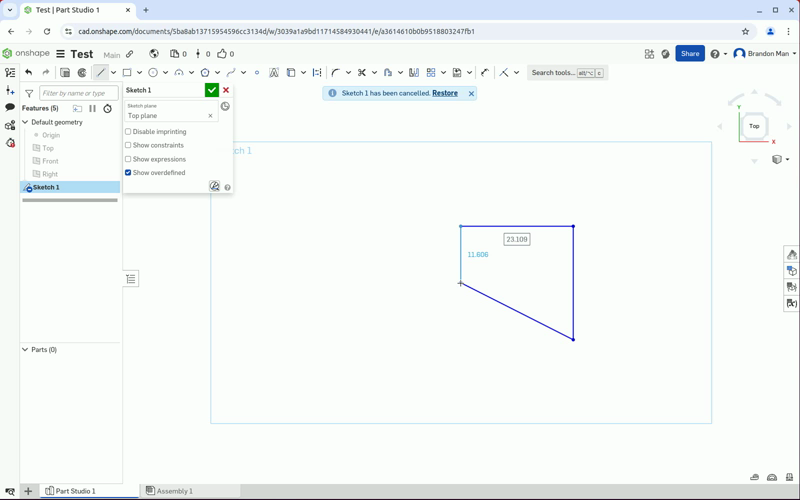
key_up(shift)
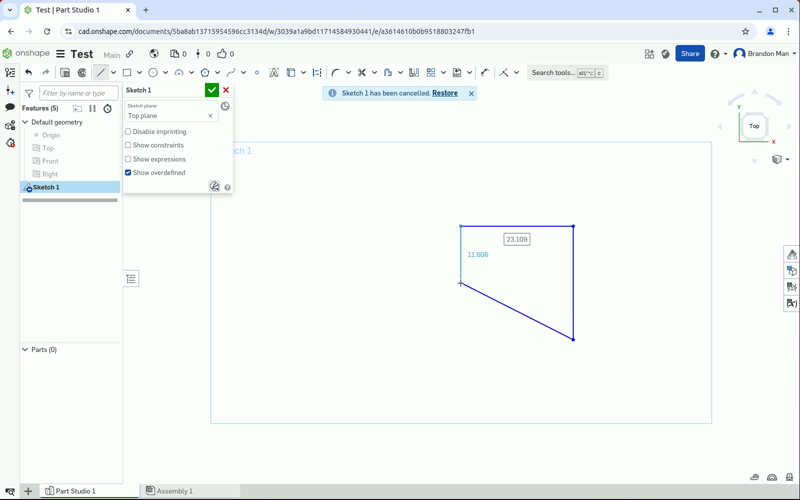
click(460, 282)
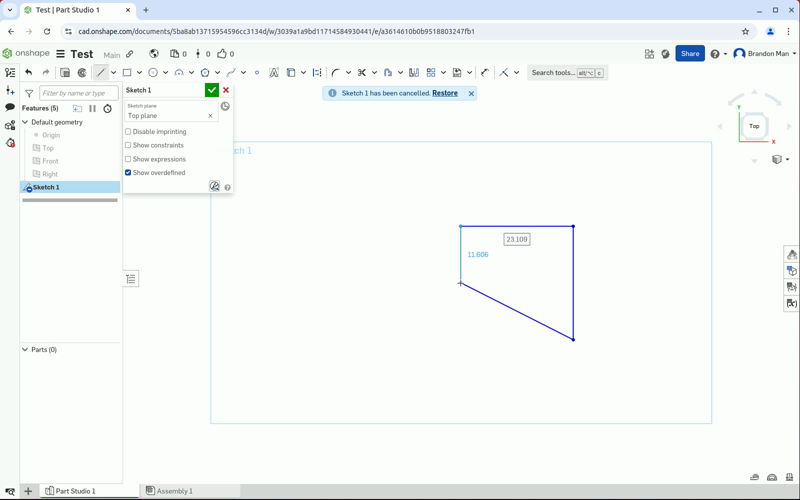
key(esc)
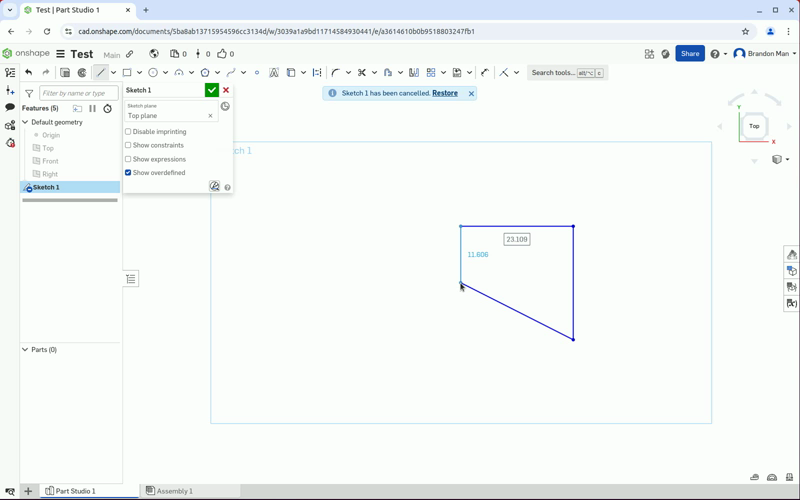
mouse_move(552, 252)
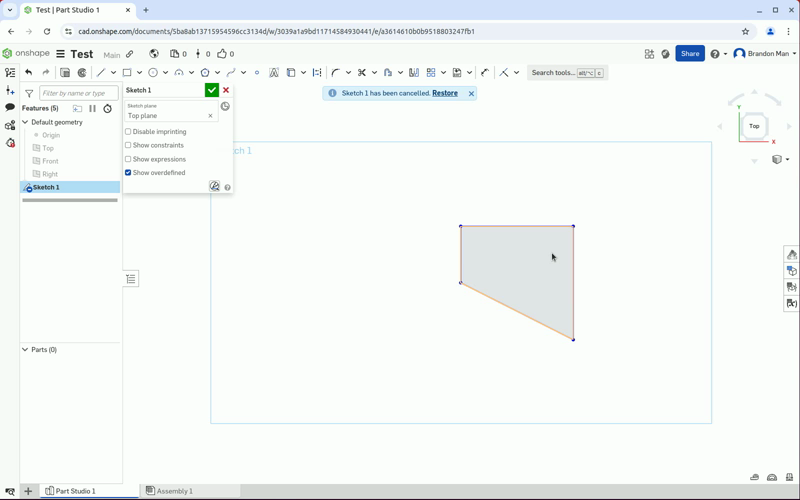
click(552, 252)
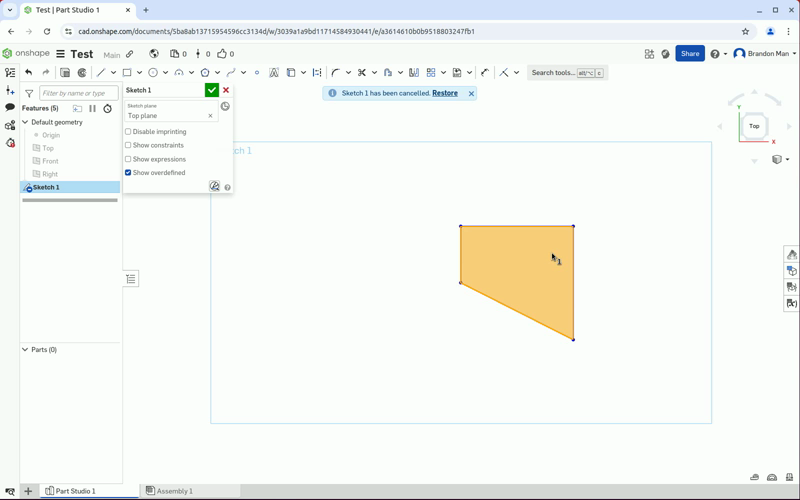
mouse_move(73, 352)
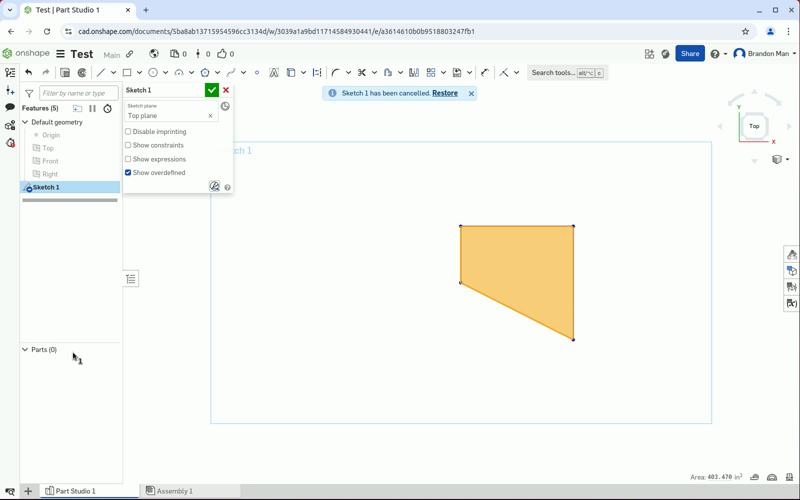
key(shift+y)
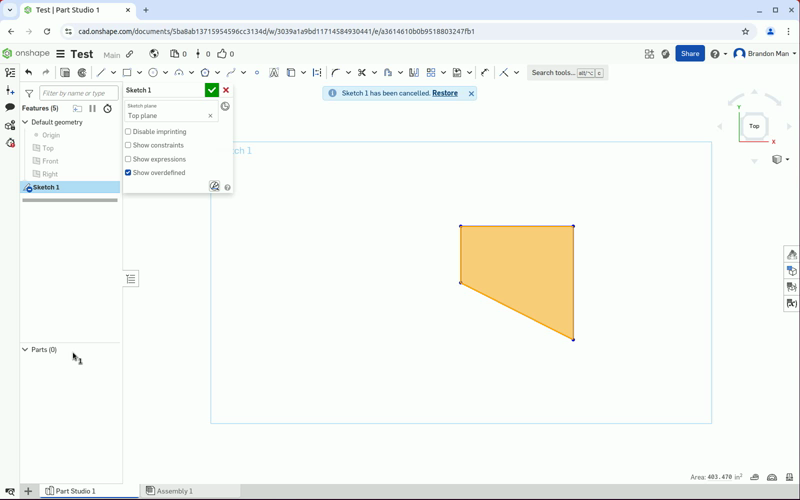
key(shift+e)
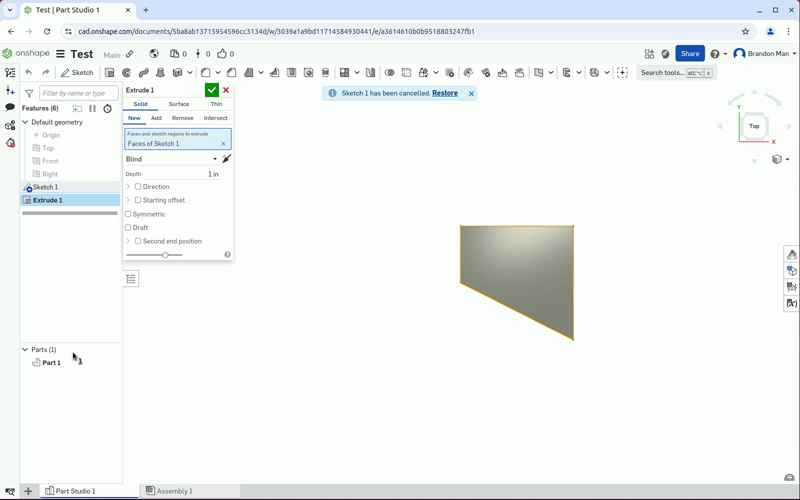
mouse_move(143, 106)
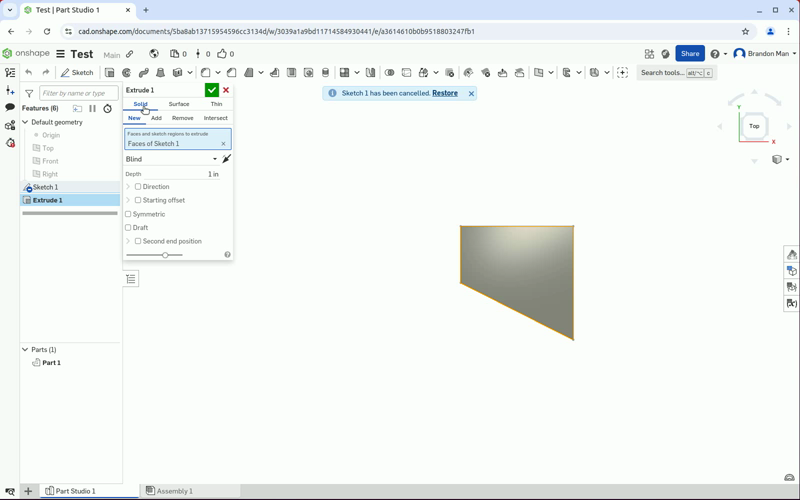
click(143, 106)
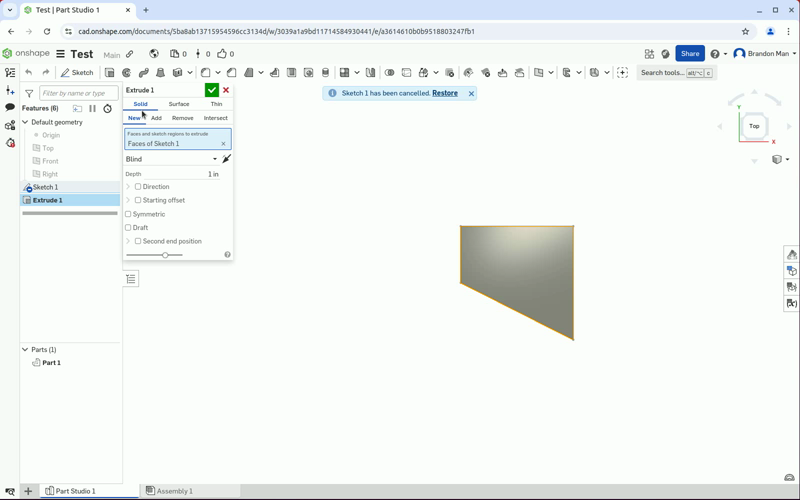
mouse_move(137, 120)
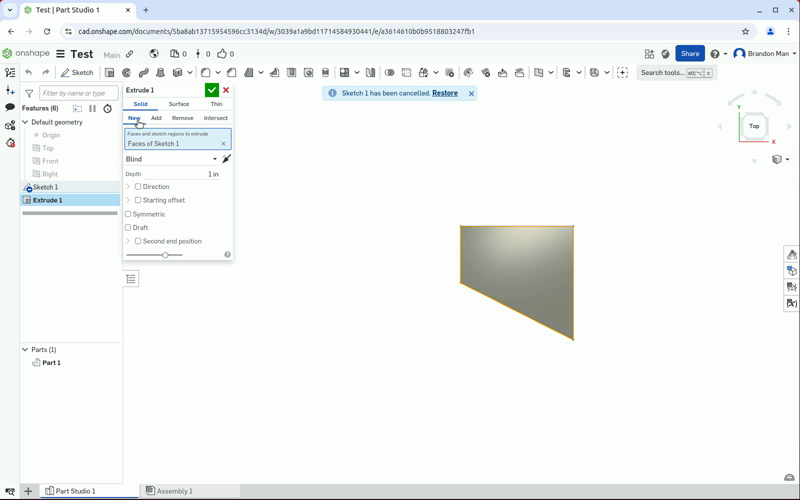
click(137, 120)
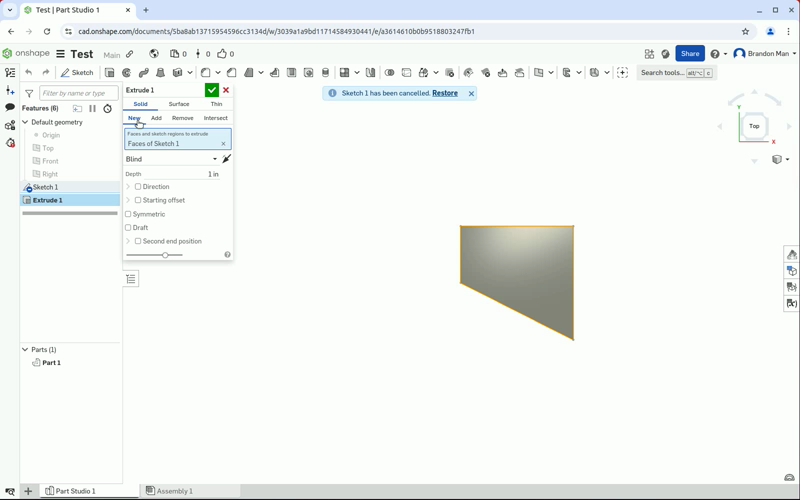
key(tab, 4)
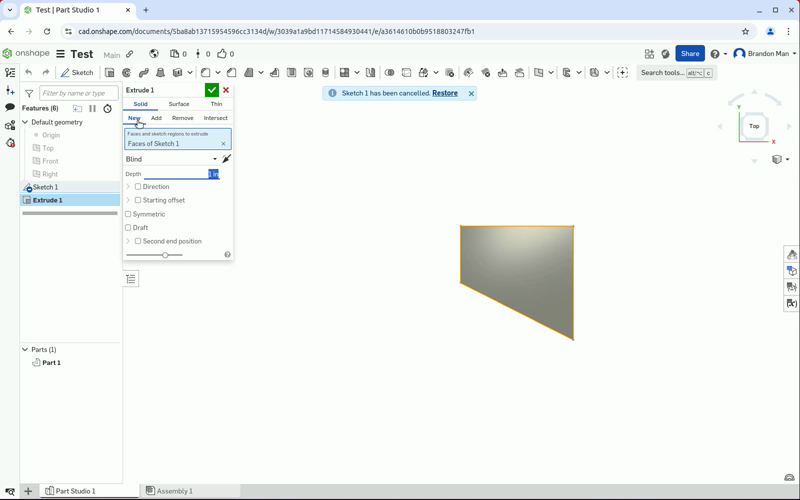
text(5.777)
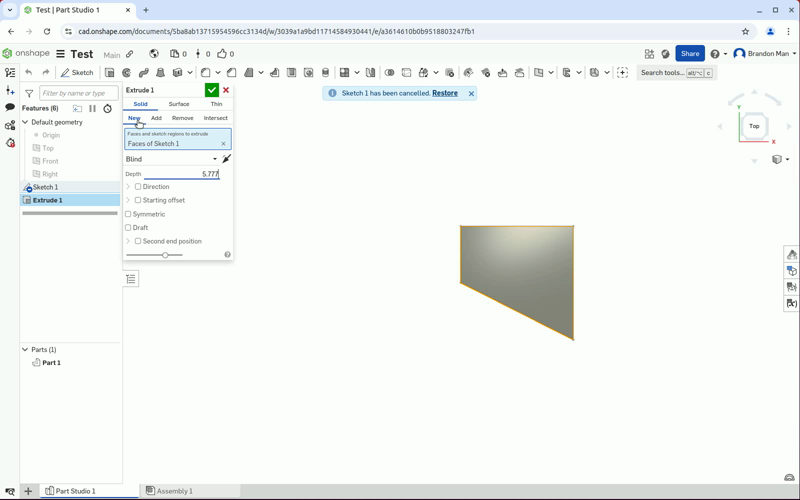
key(enter)
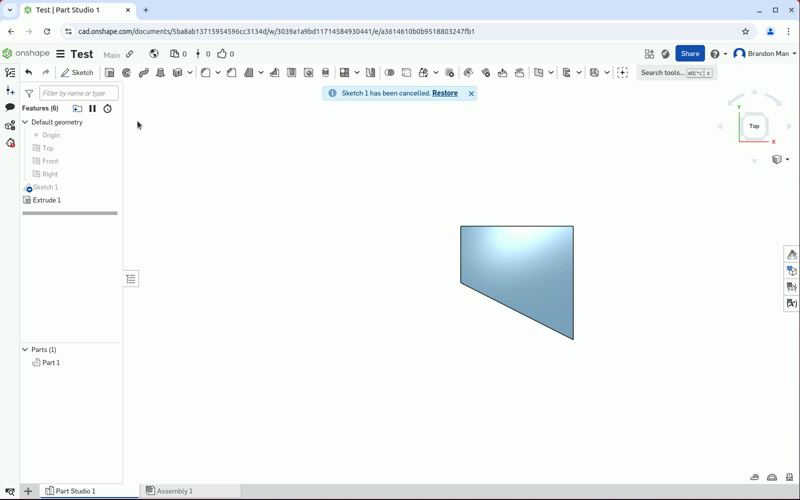
key(shift+h)
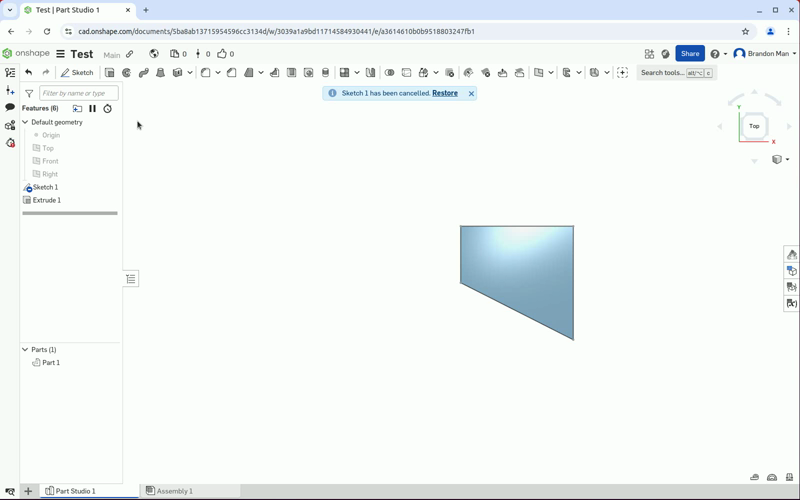
key(shift+h)
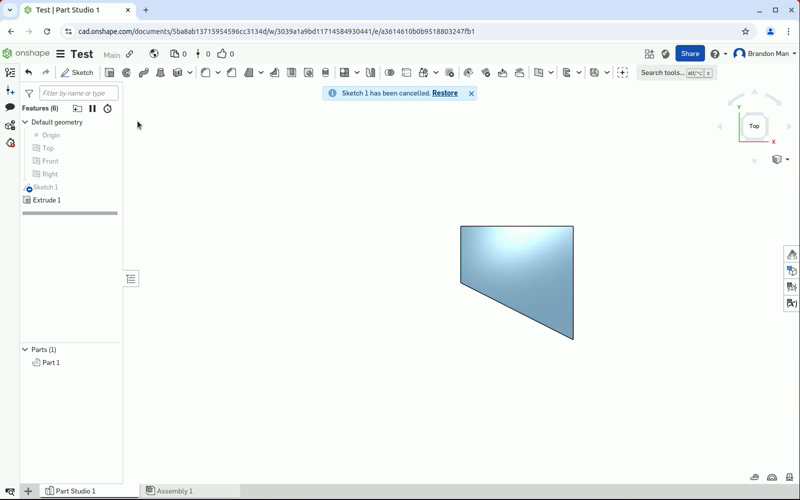
mouse_move(73, 189)
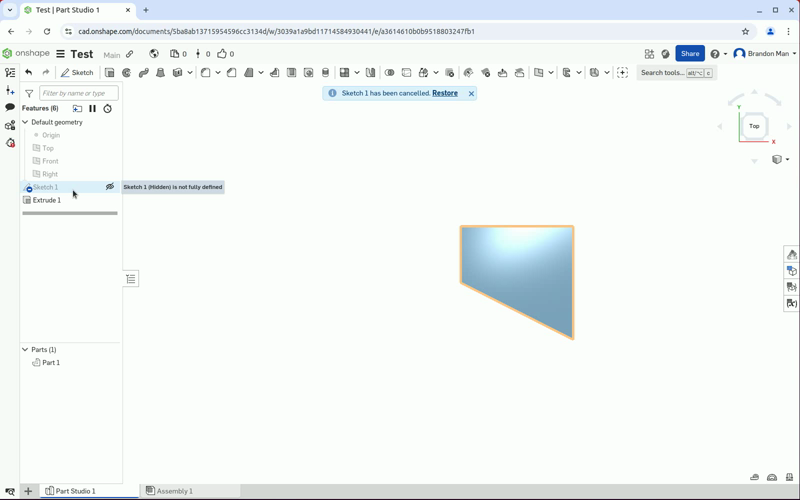
click(73, 189)
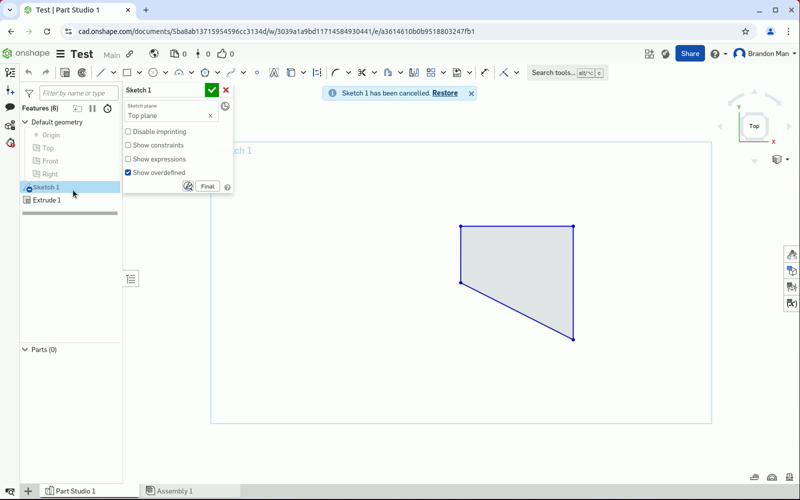
mouse_move(229, 92)
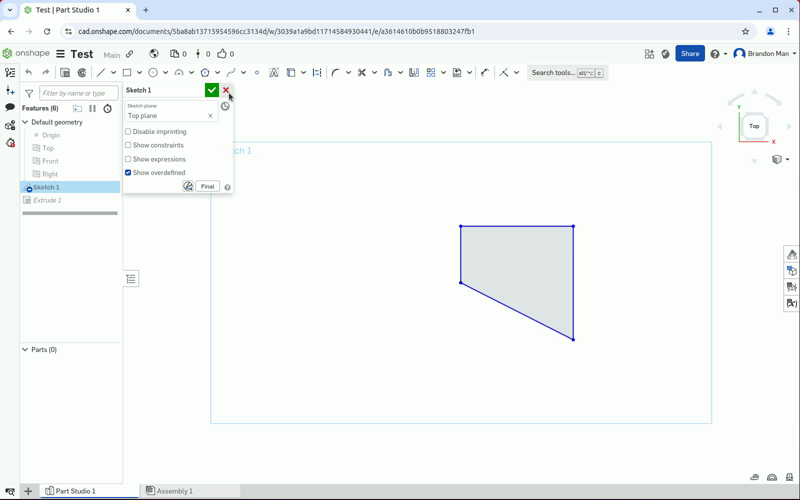
click(229, 92)
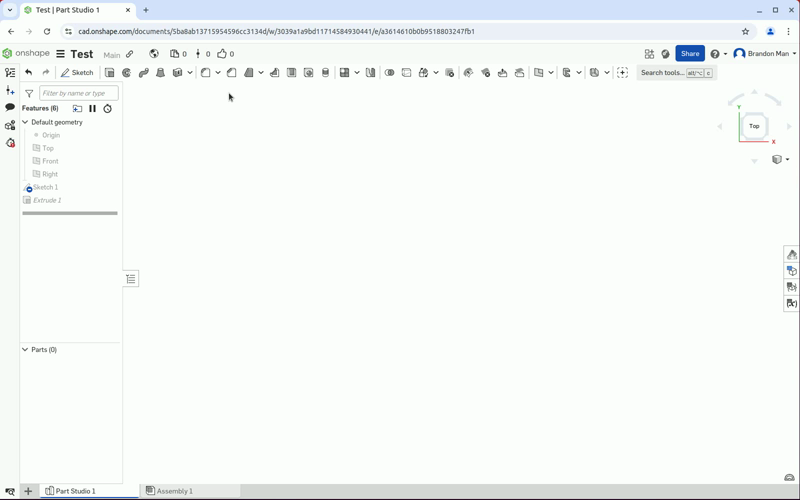
mouse_move(541, 75)
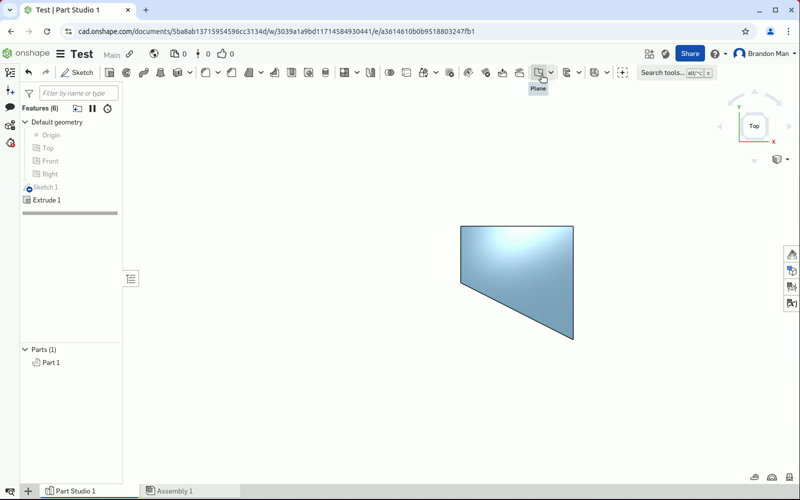
click(541, 75)
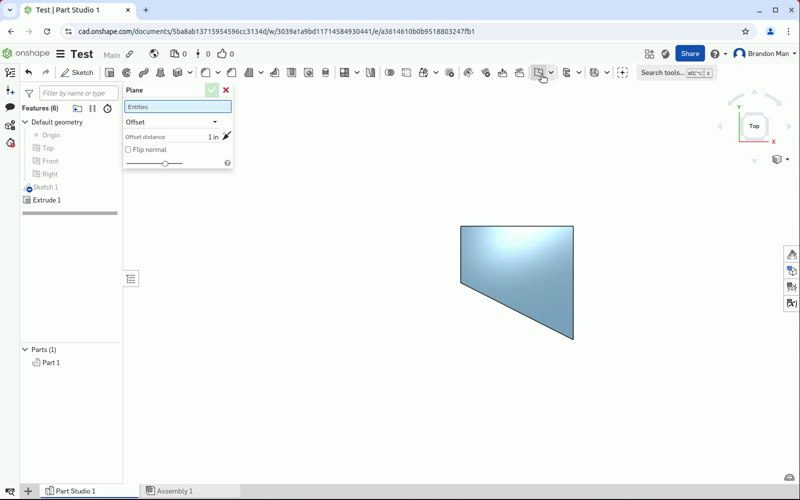
mouse_move(73, 150)
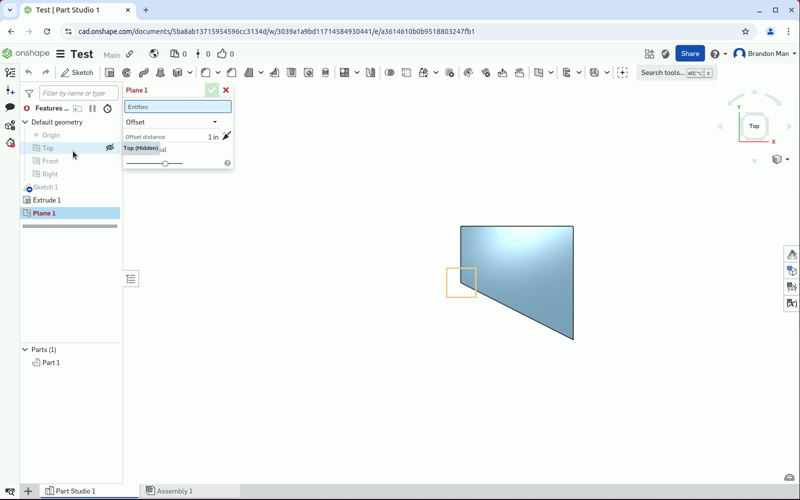
click(73, 150)
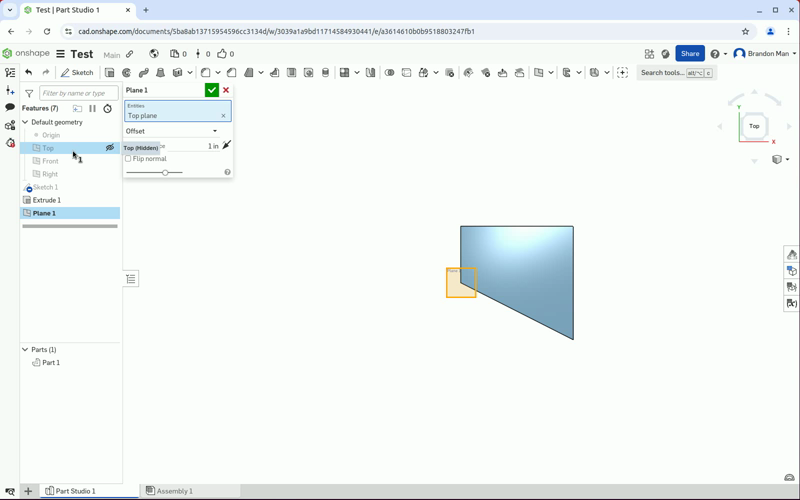
key(tab, 2)
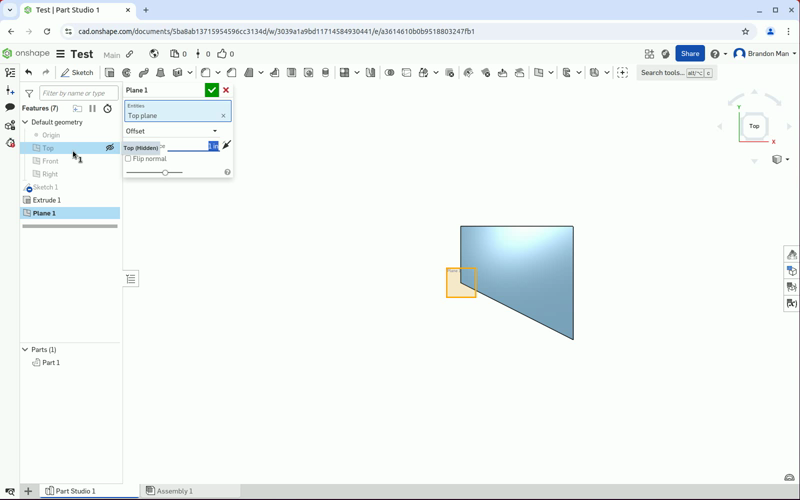
text(5.792)
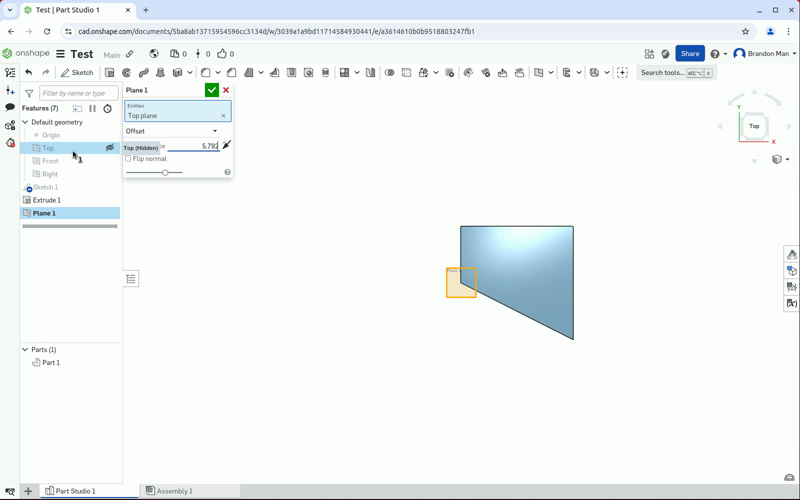
key(enter, 2)
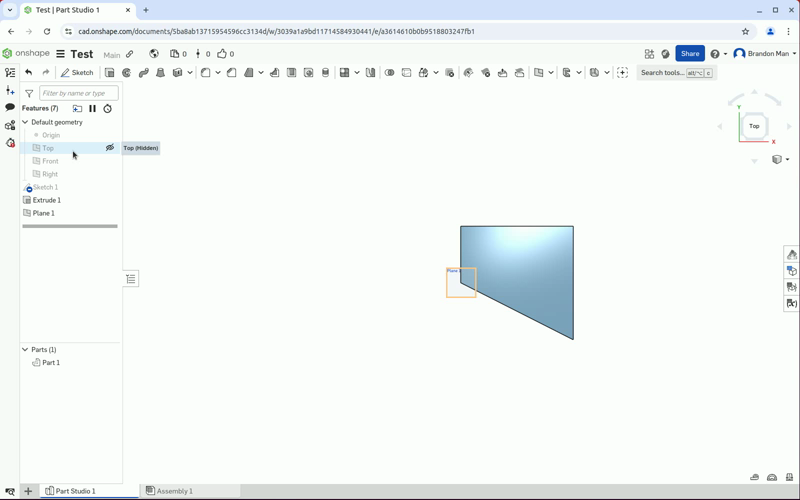
key(shift+s)
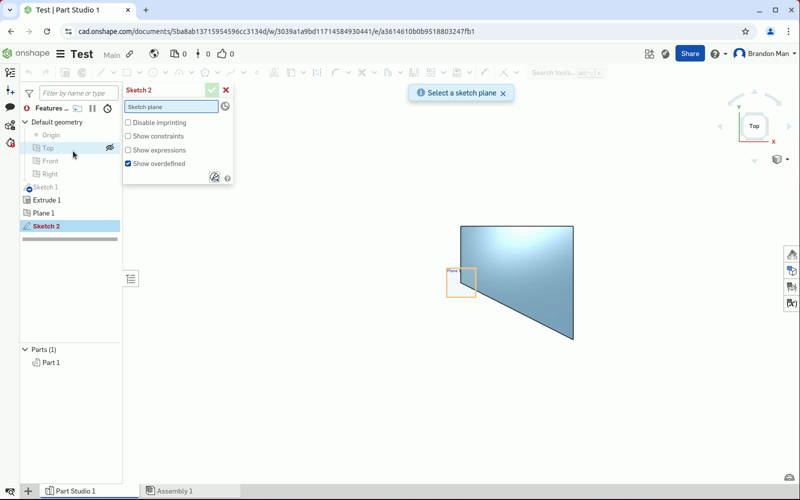
mouse_move(73, 215)
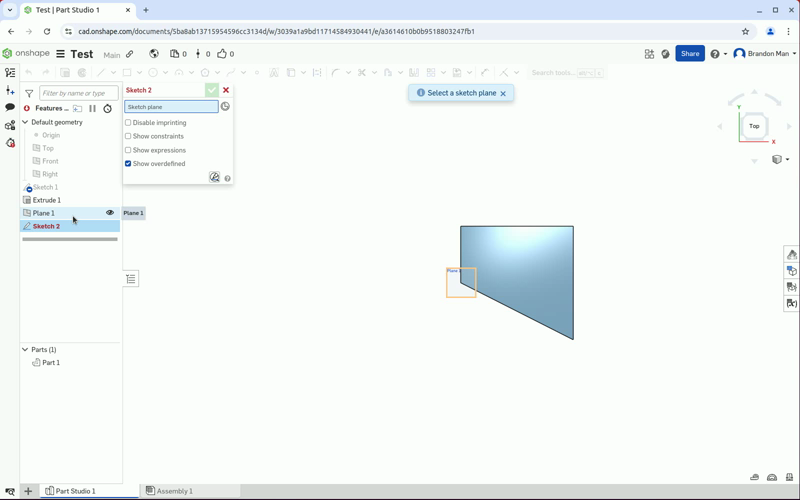
click(73, 215)
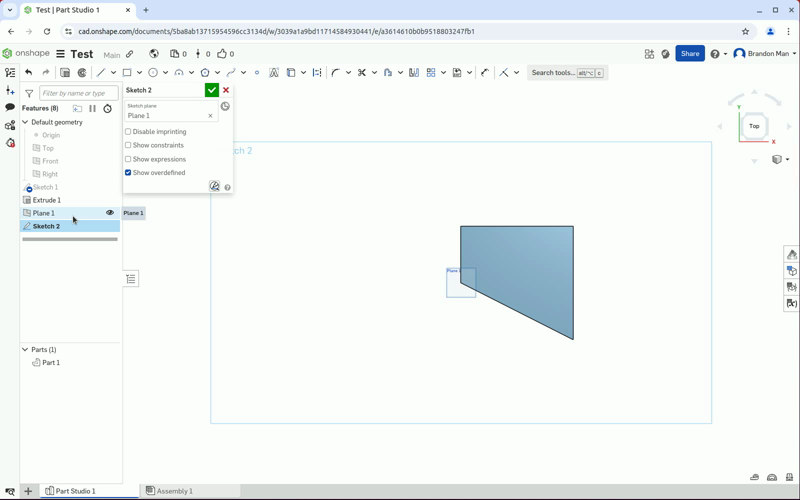
mouse_move(73, 352)
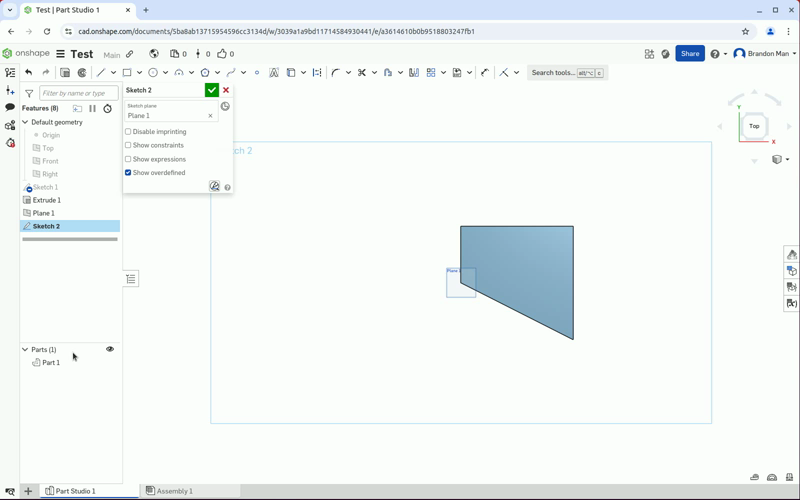
key(y)
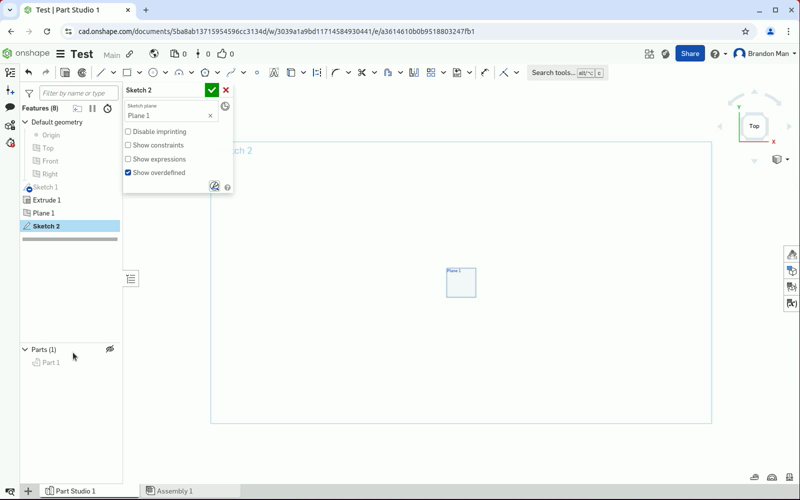
key(l)
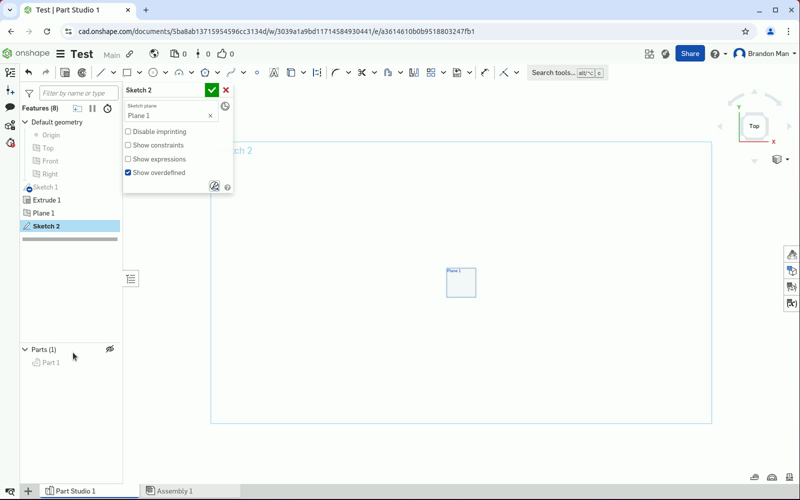
key_down(shift)
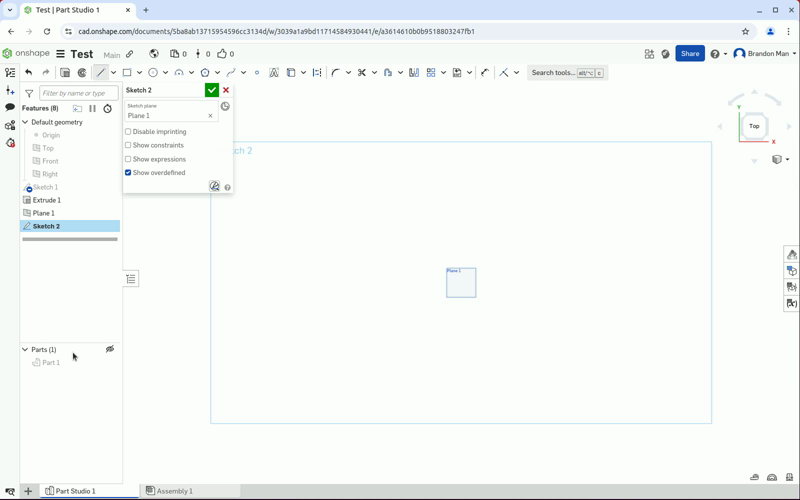
mouse_move(460, 282)
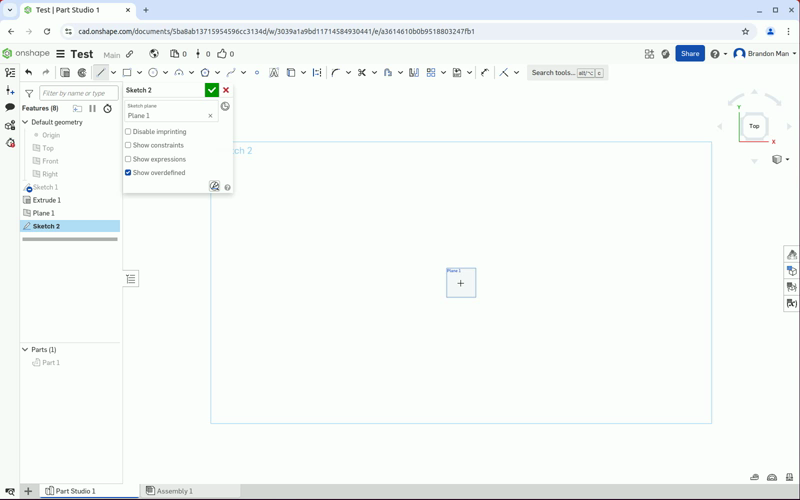
click(460, 282)
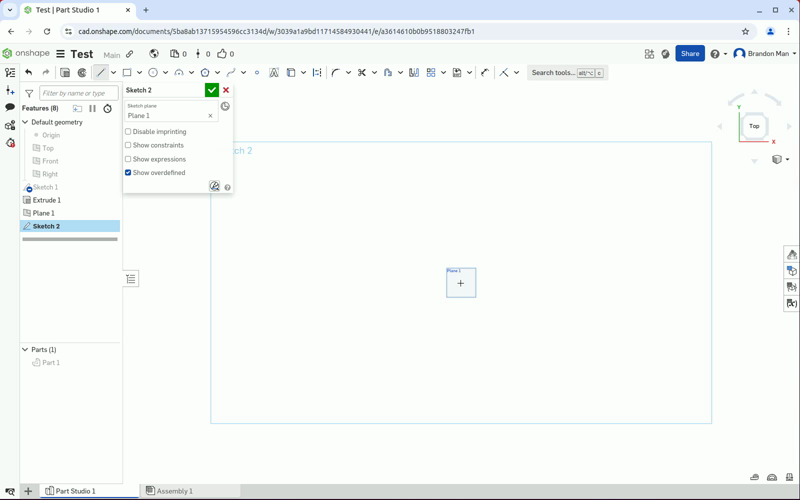
key_up(shift)
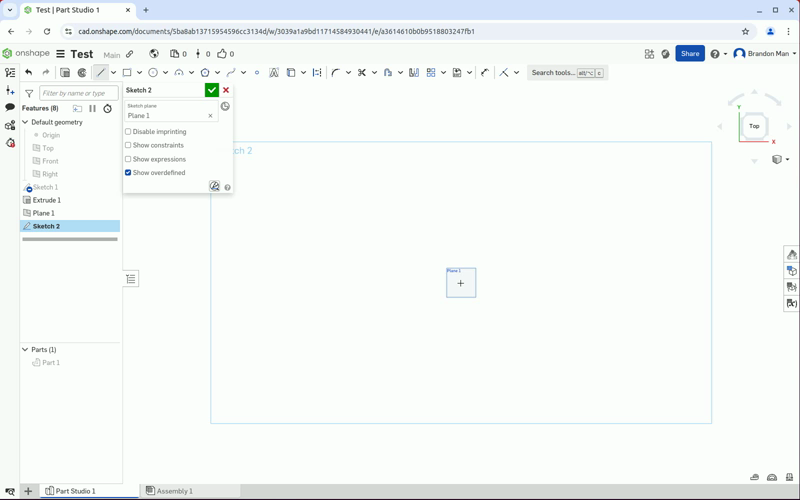
key_down(shift)
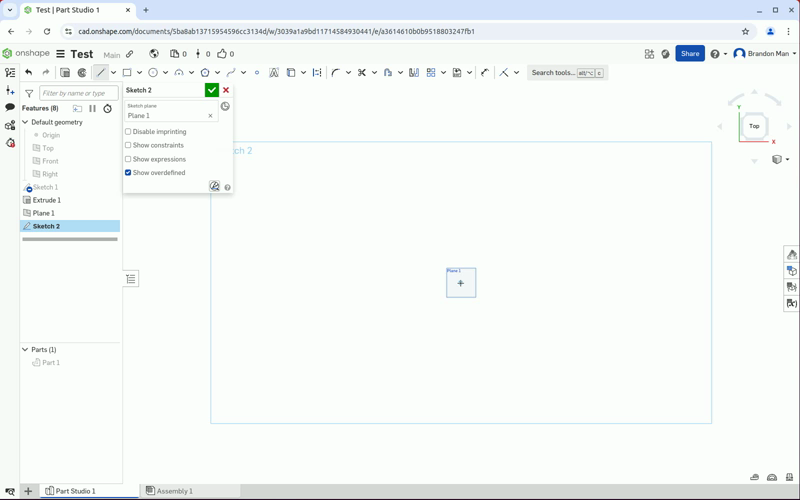
mouse_move(490, 282)
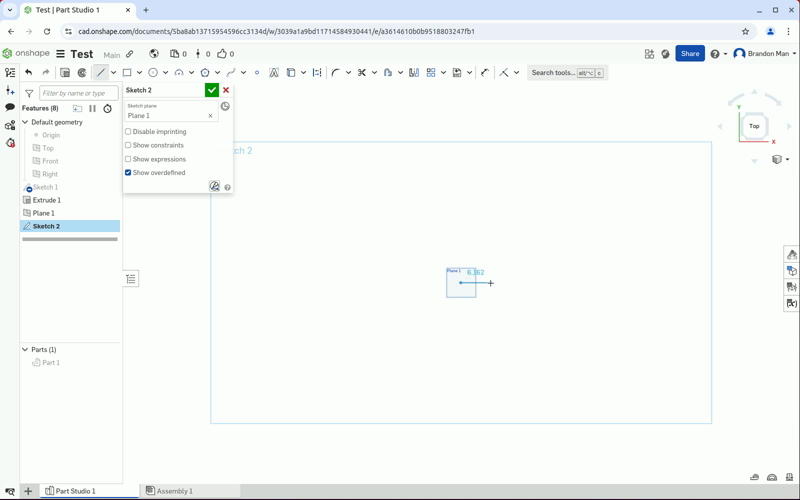
mouse_move(517, 282)
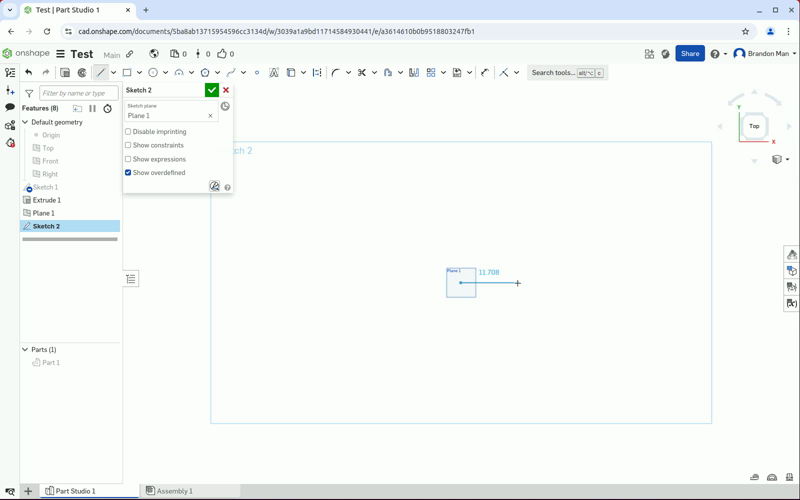
click(517, 282)
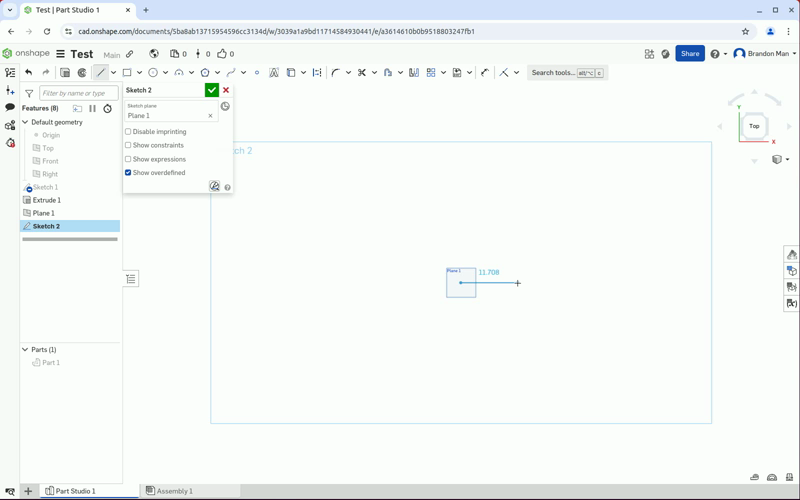
key_up(shift)
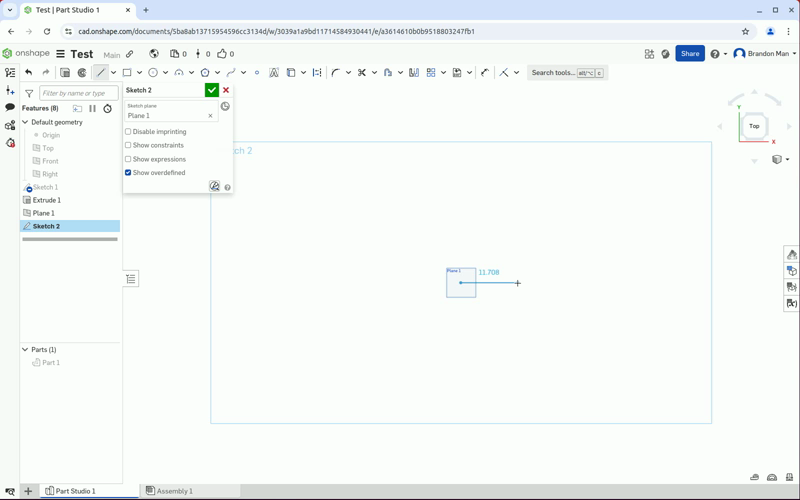
key_down(shift)
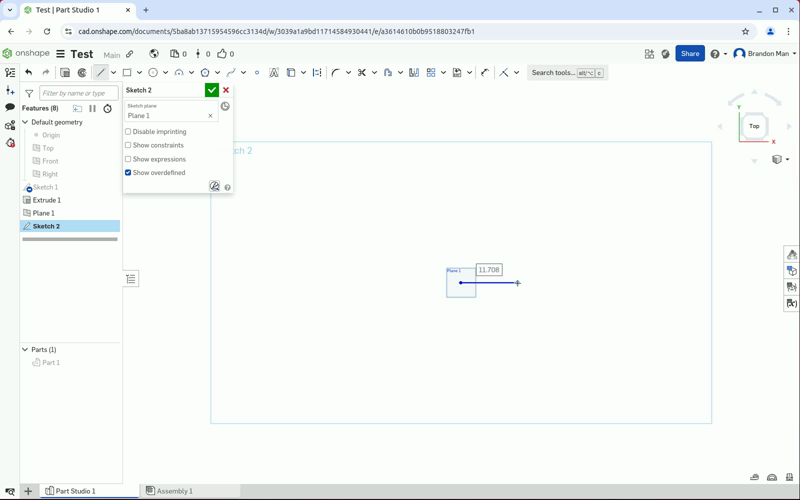
mouse_move(547, 282)
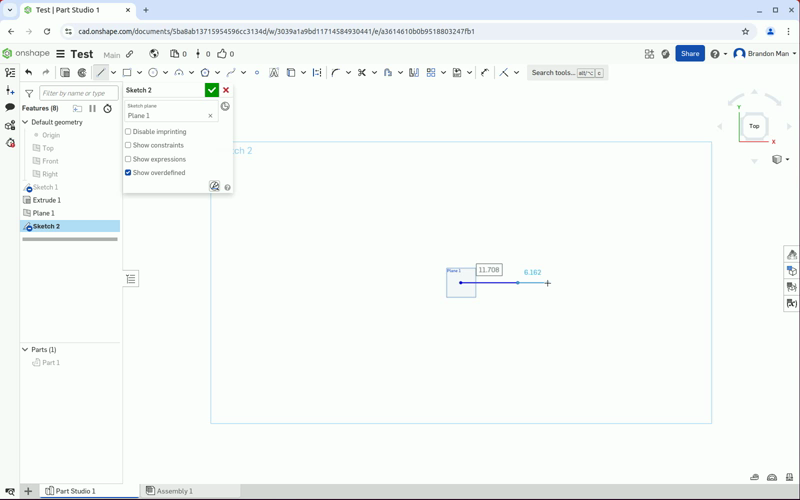
mouse_move(517, 226)
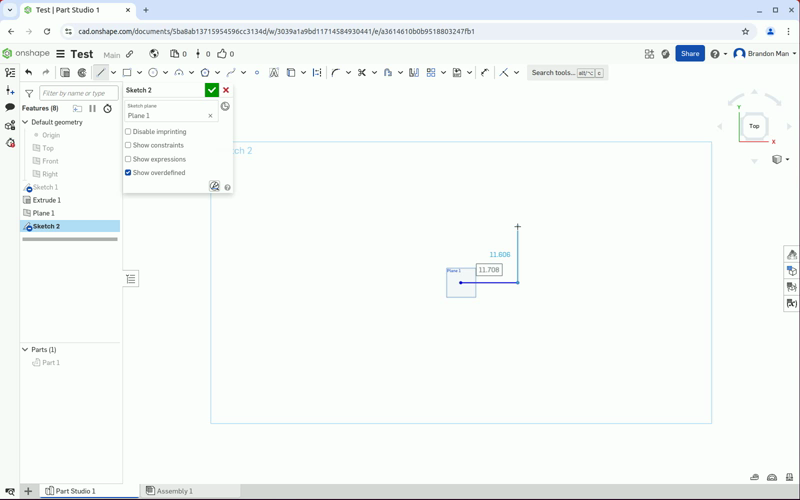
click(517, 226)
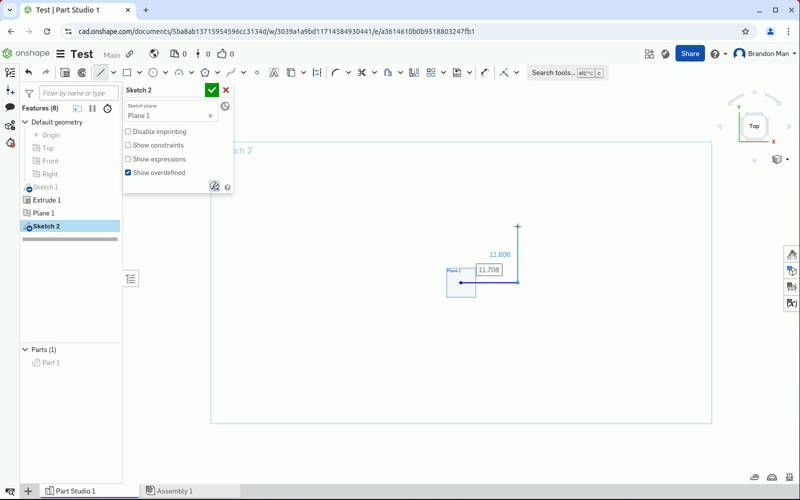
key_up(shift)
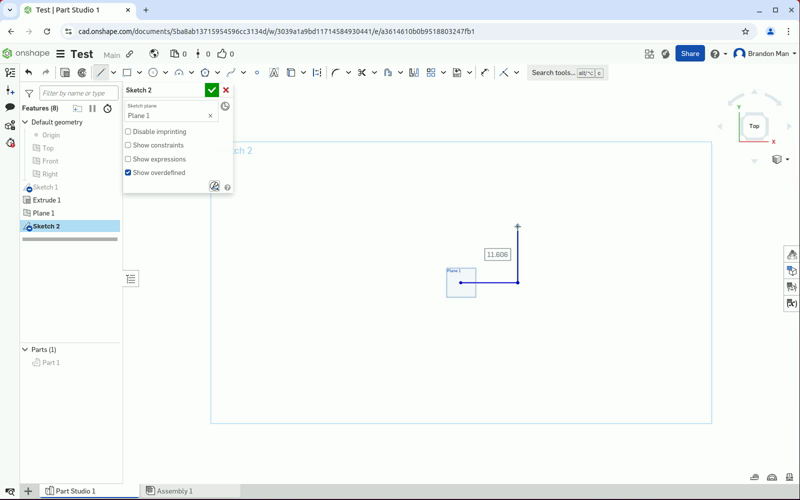
key_down(shift)
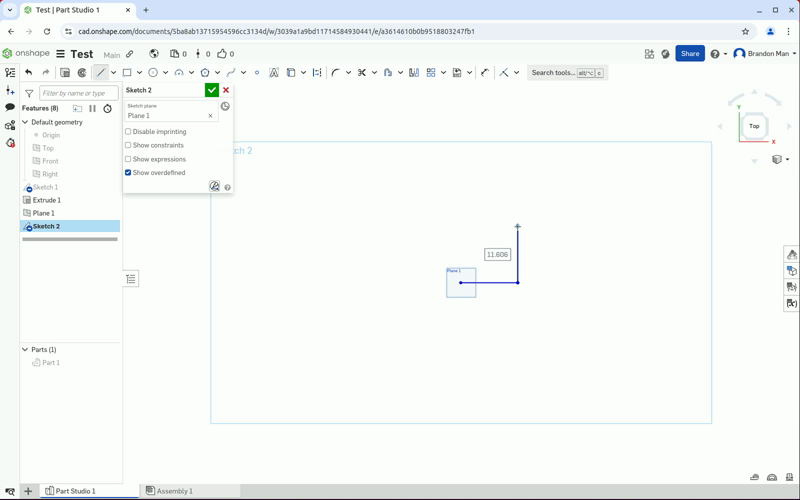
mouse_move(547, 226)
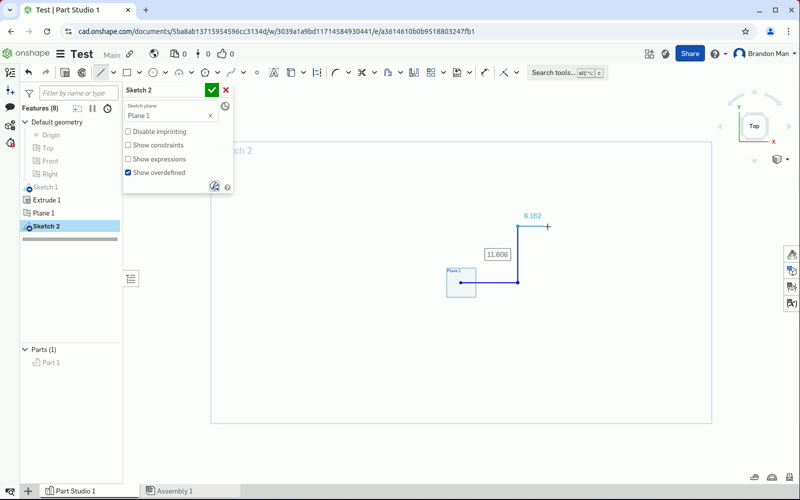
mouse_move(460, 226)
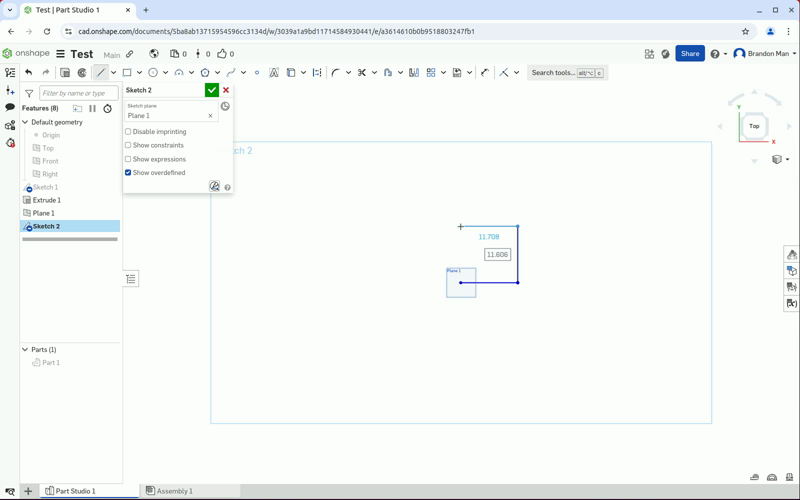
click(460, 226)
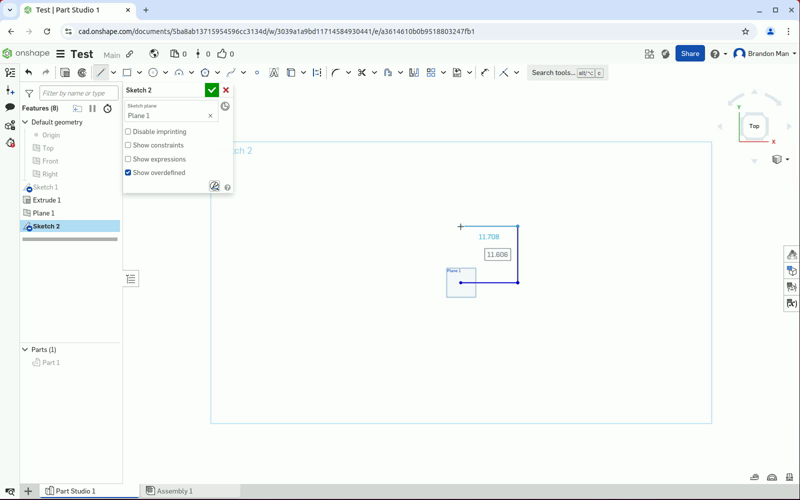
key_up(shift)
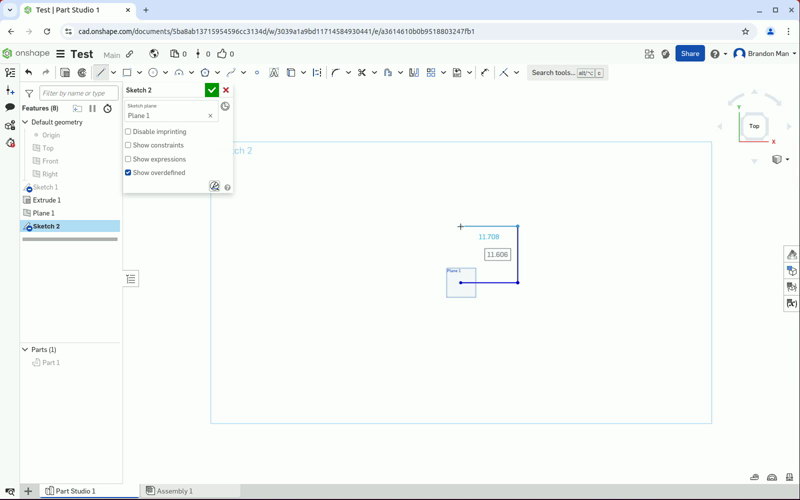
mouse_move(490, 226)
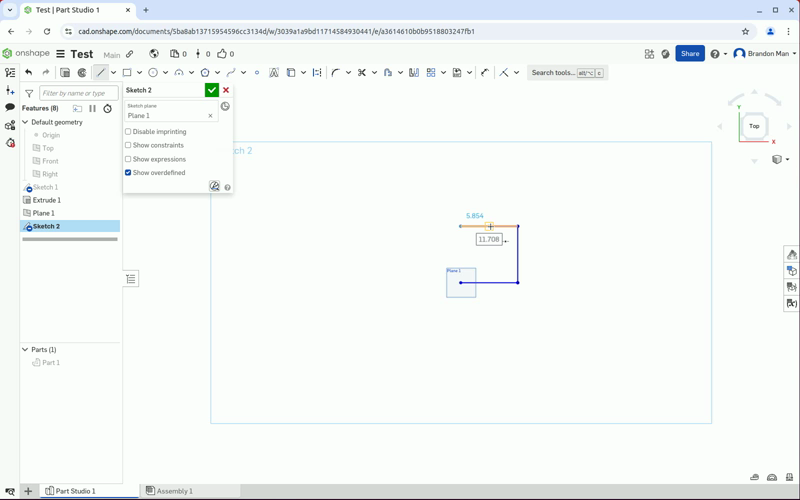
key_down(shift)
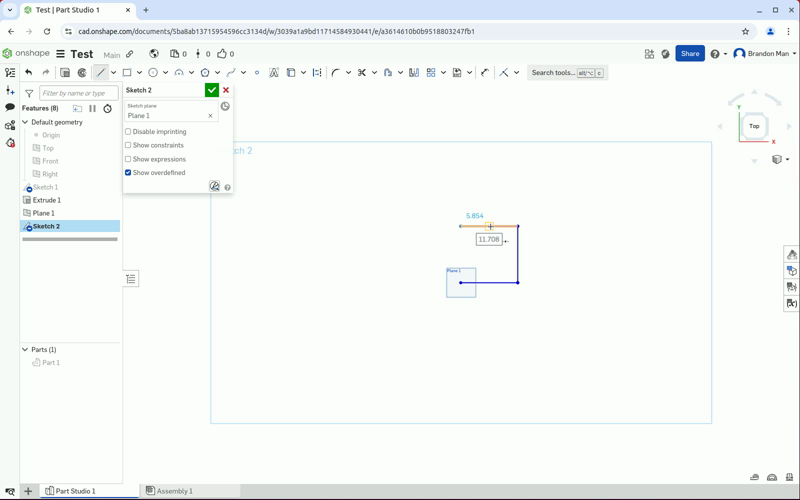
mouse_move(460, 282)
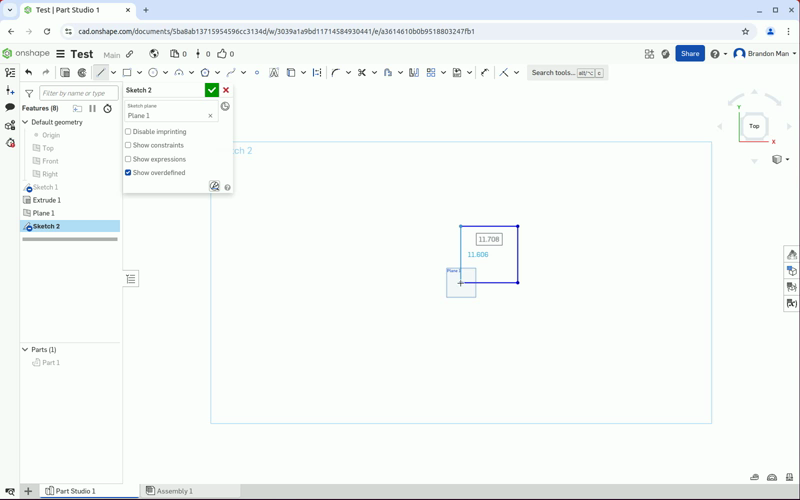
key_up(shift)
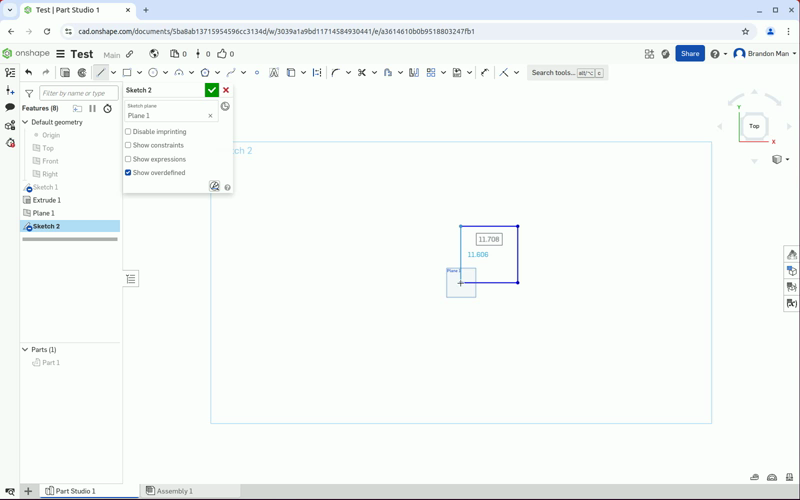
click(460, 282)
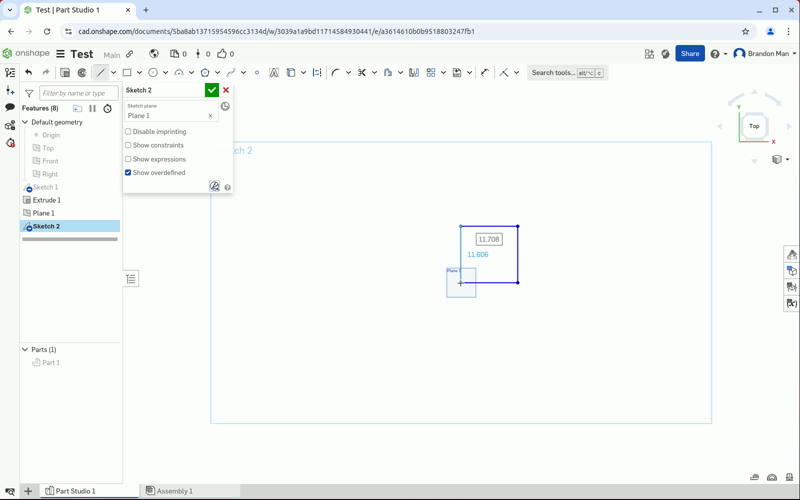
key(esc)
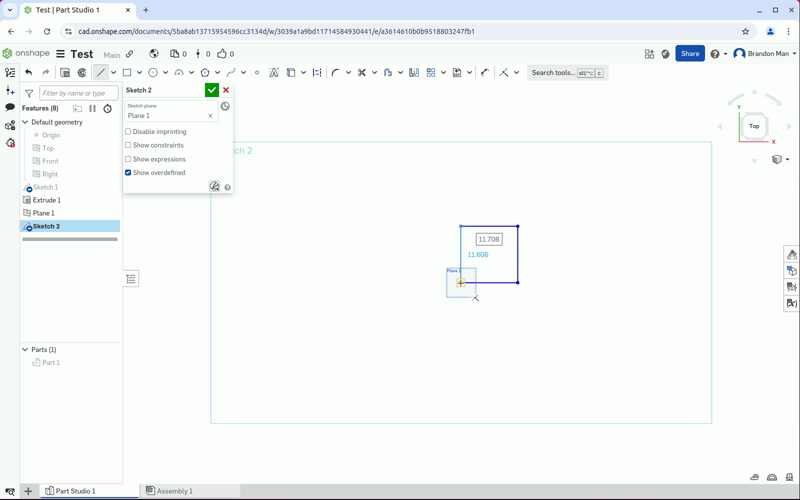
mouse_move(487, 264)
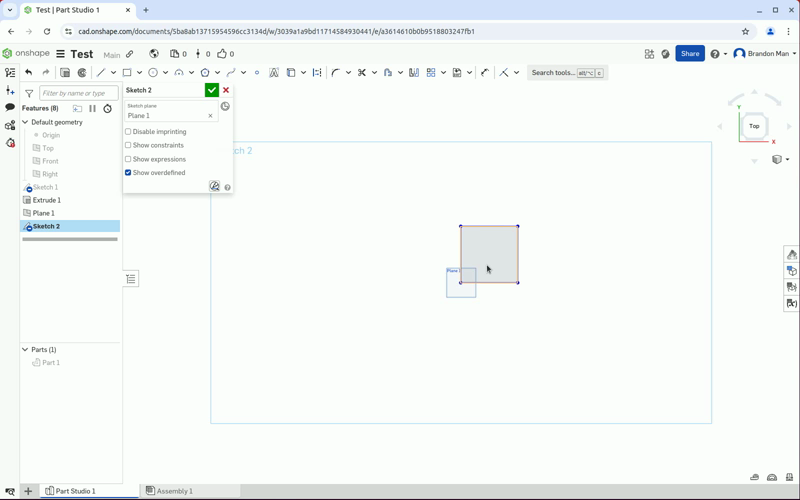
click(487, 264)
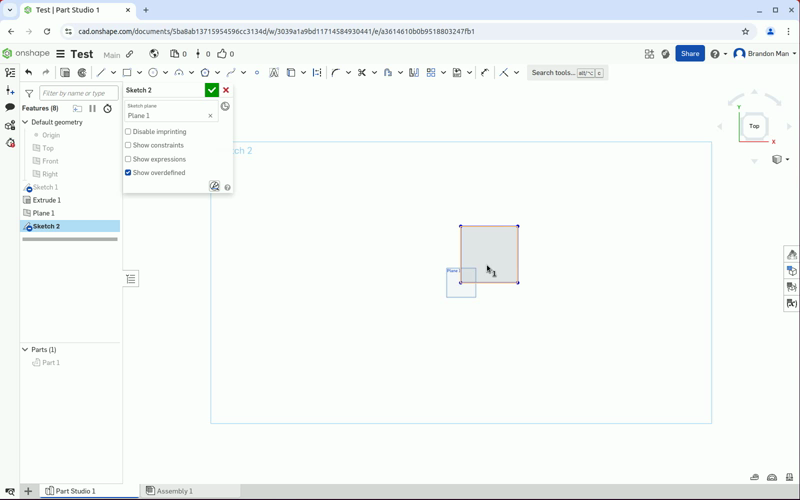
mouse_move(73, 352)
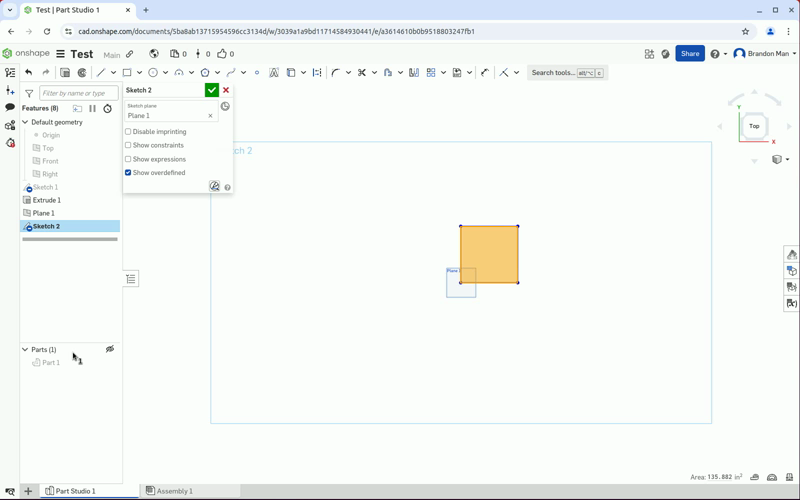
key(shift+y)
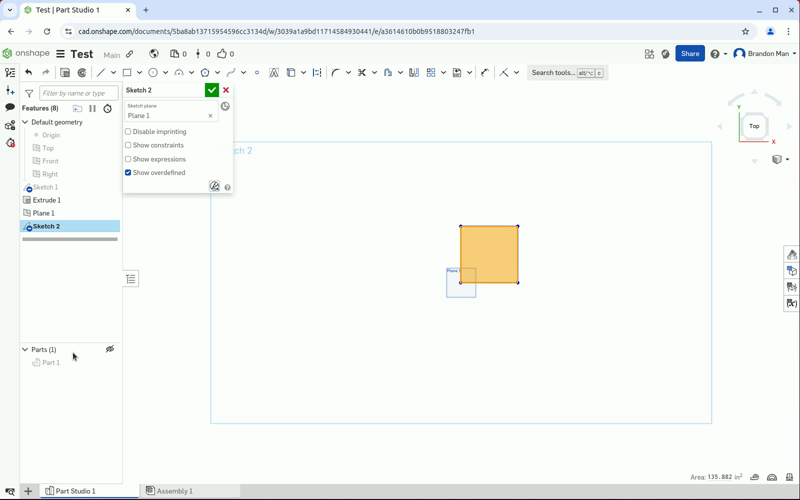
key(shift+e)
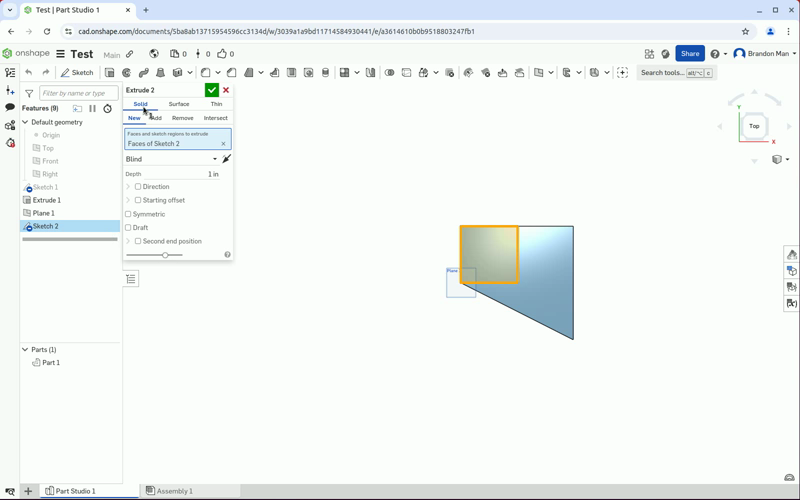
mouse_move(143, 106)
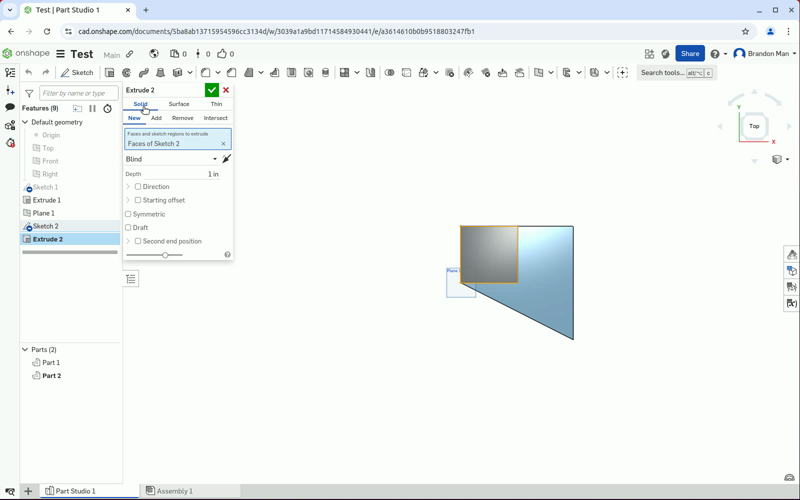
click(143, 106)
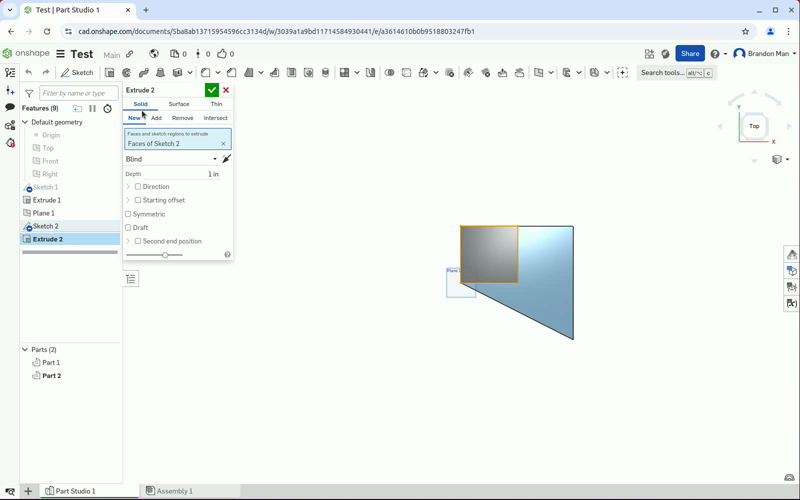
mouse_move(137, 120)
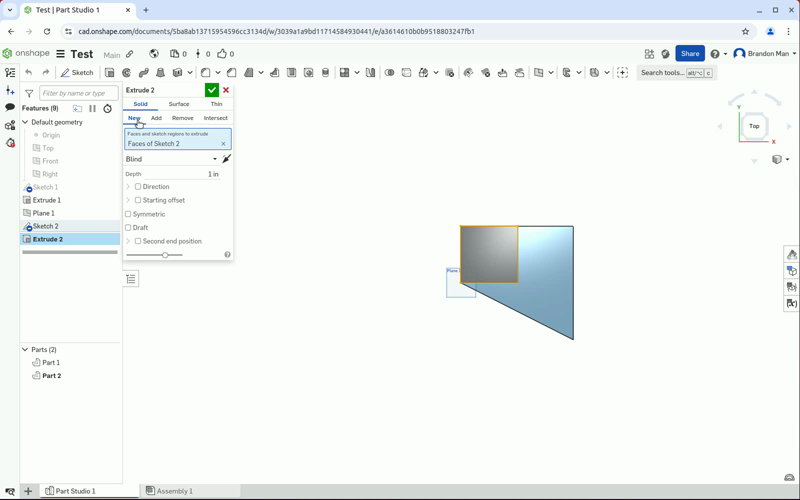
click(137, 120)
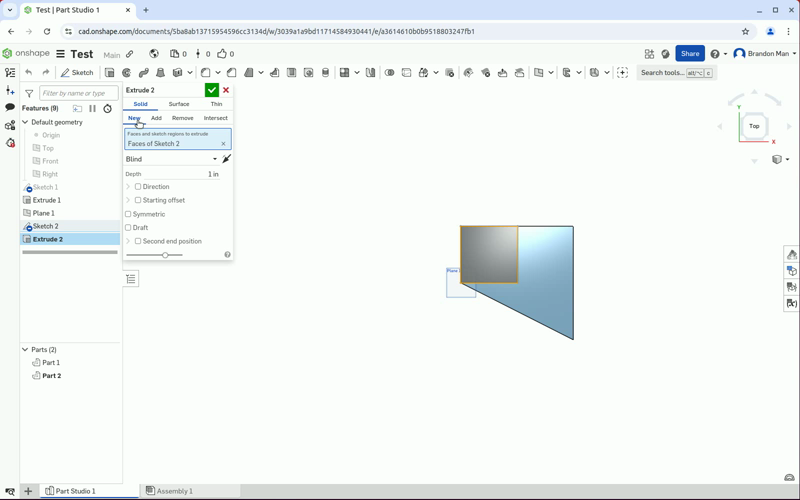
key(tab, 4)
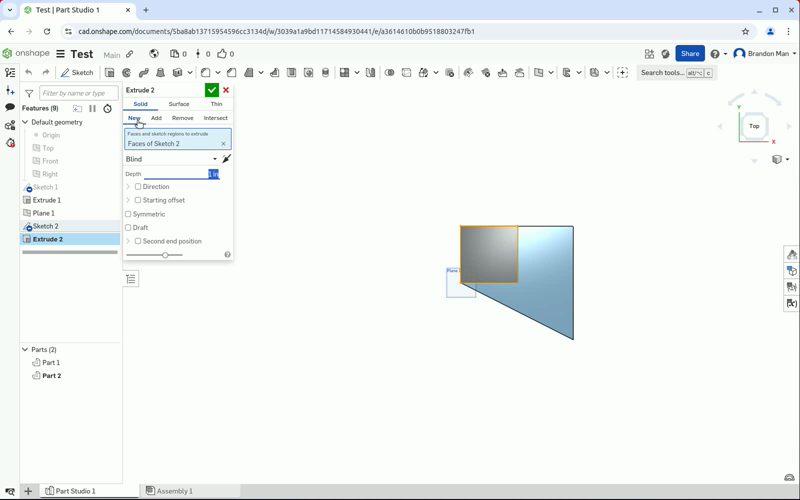
text(11.554)
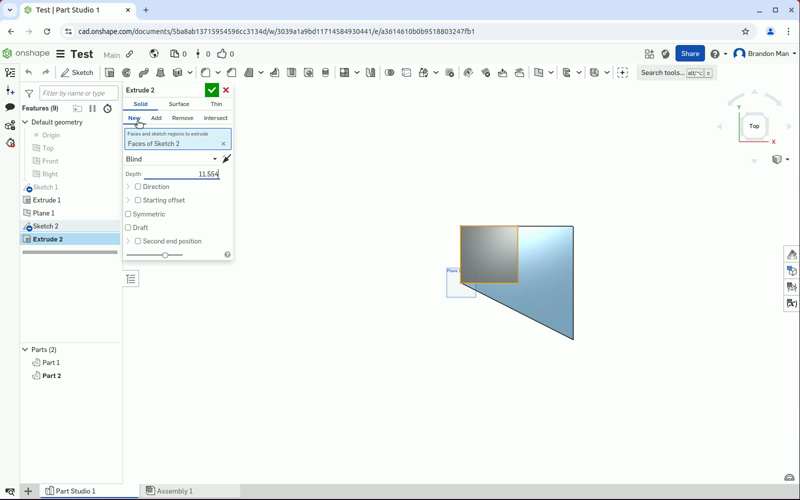
key(enter)
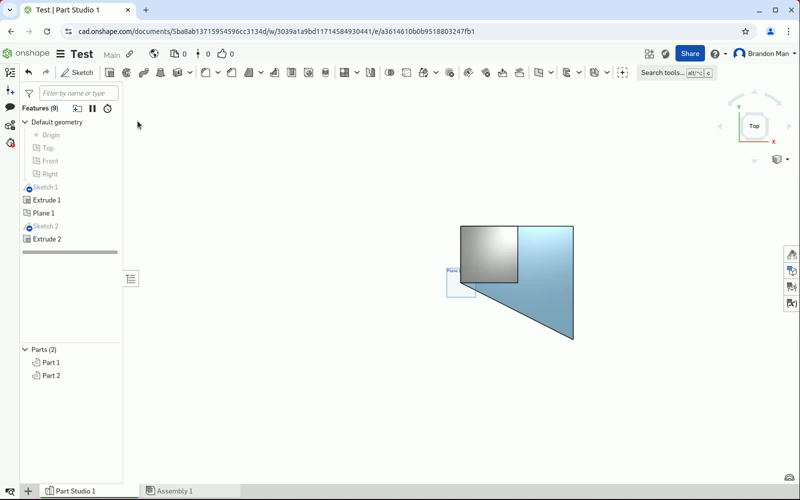
key(shift+h)
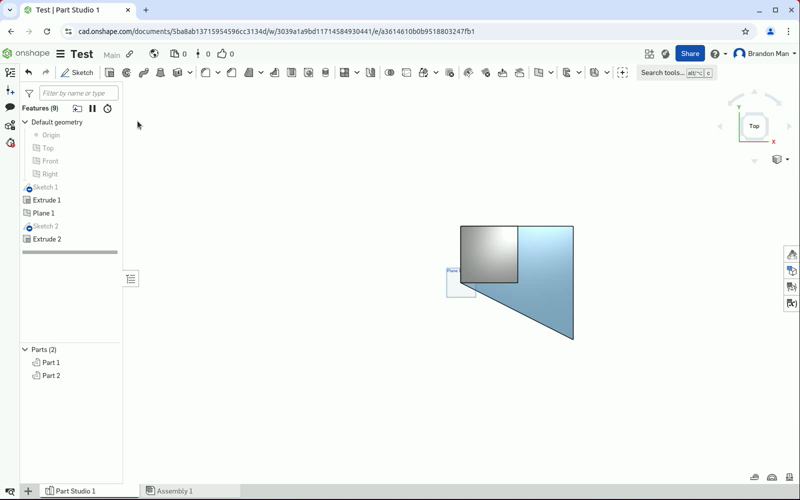
key(shift+h)
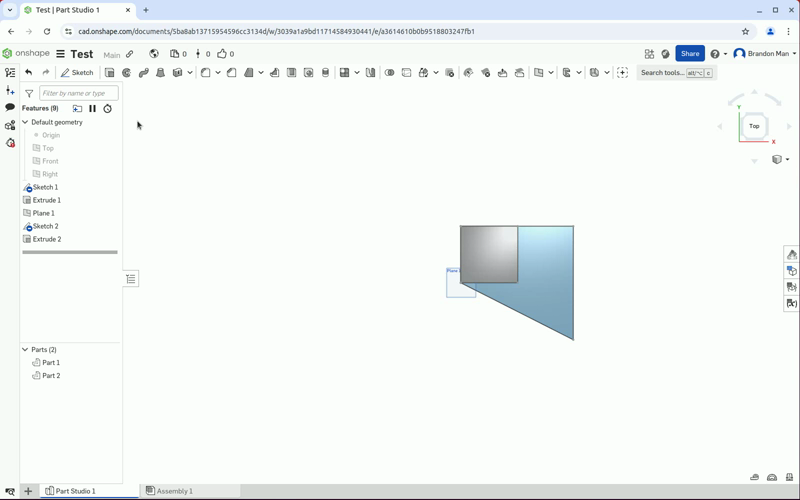
key(shift+7)
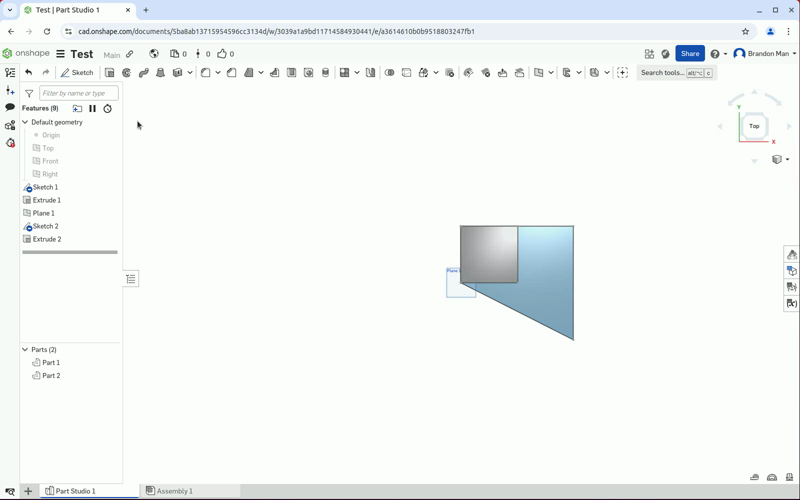
key(up, 3)
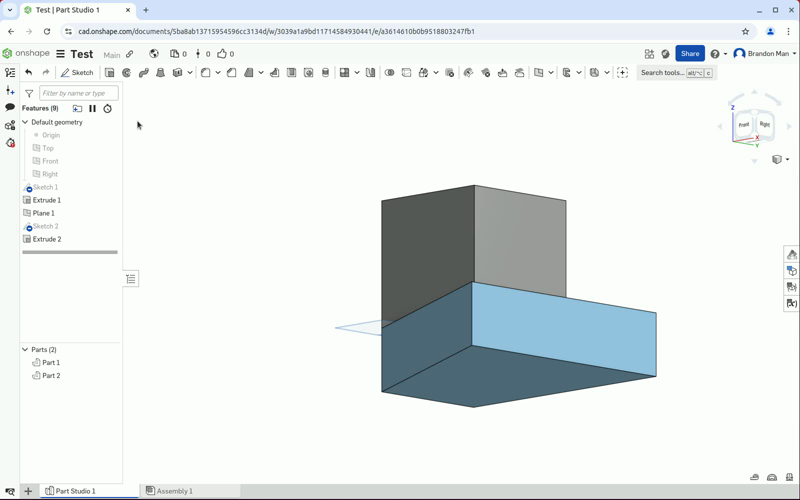
key(left, 3)
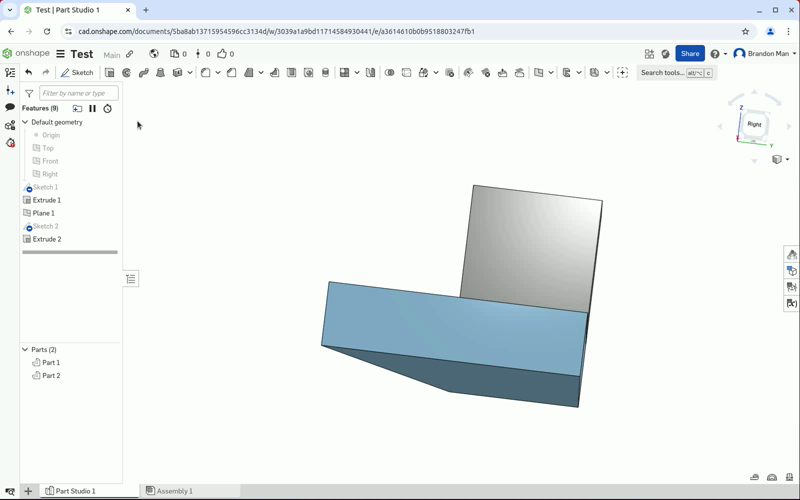
key(right, 3)
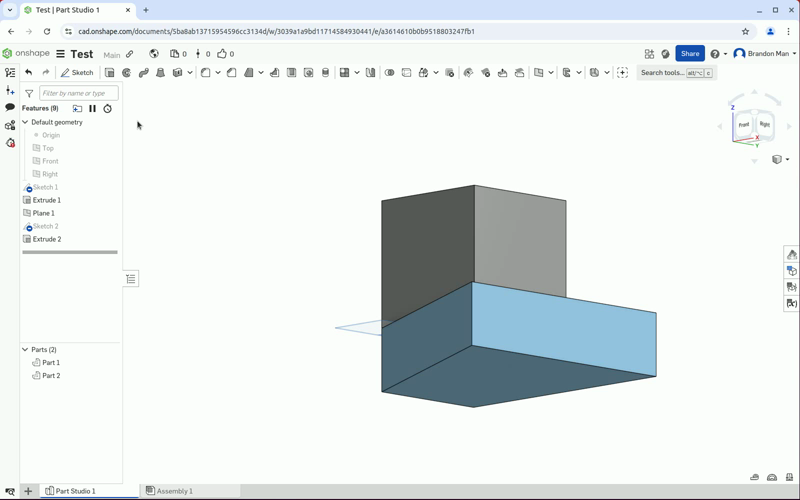
key(down, 3)
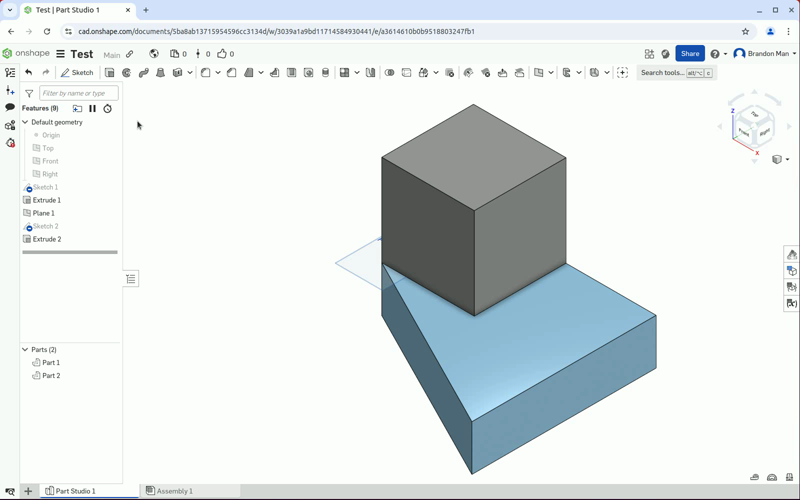
mouse_move(73, 189)
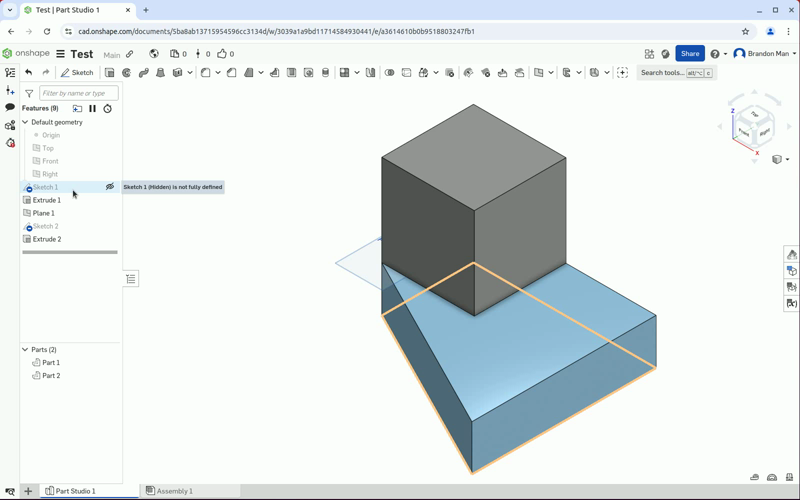
click(73, 189)